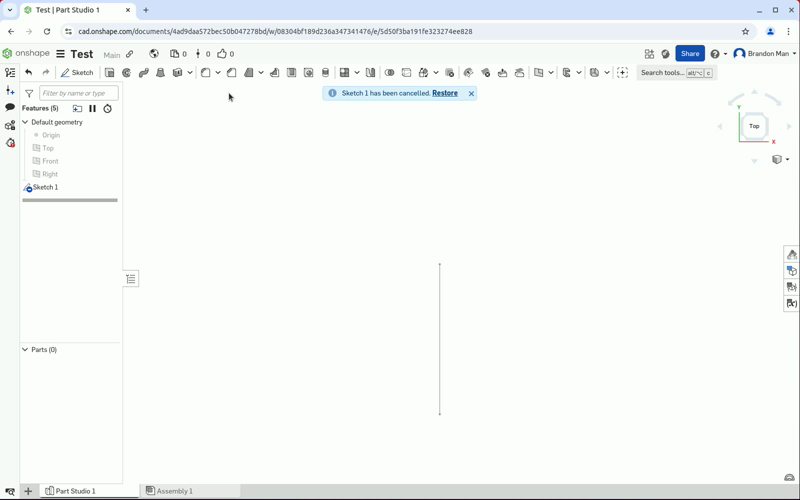
key(shift+h)
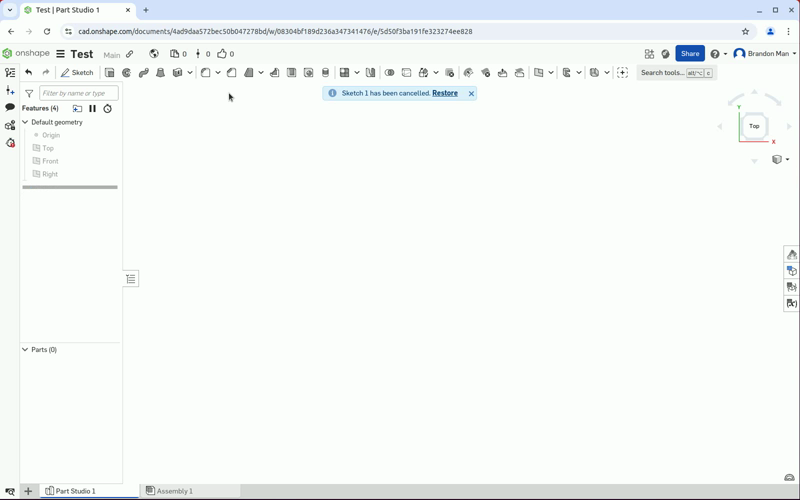
key(shift+s)
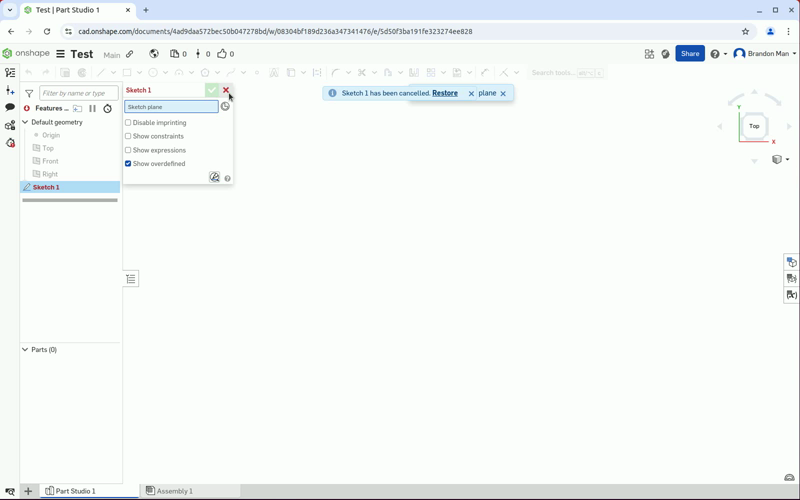
mouse_move(73, 150)
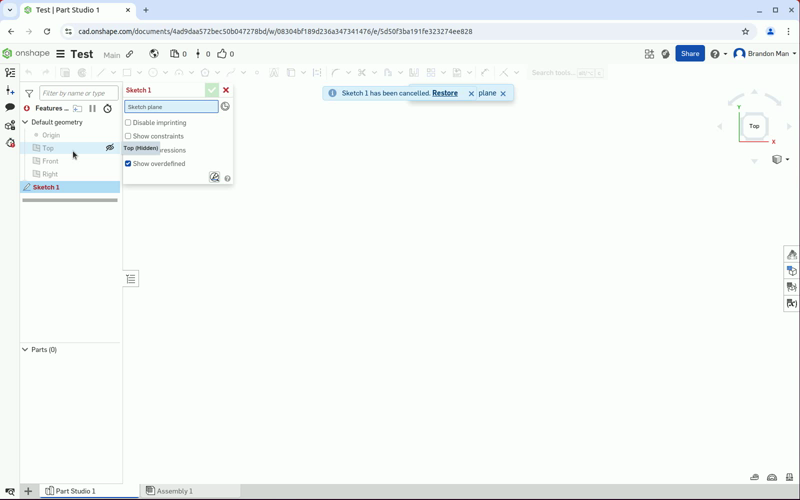
click(73, 150)
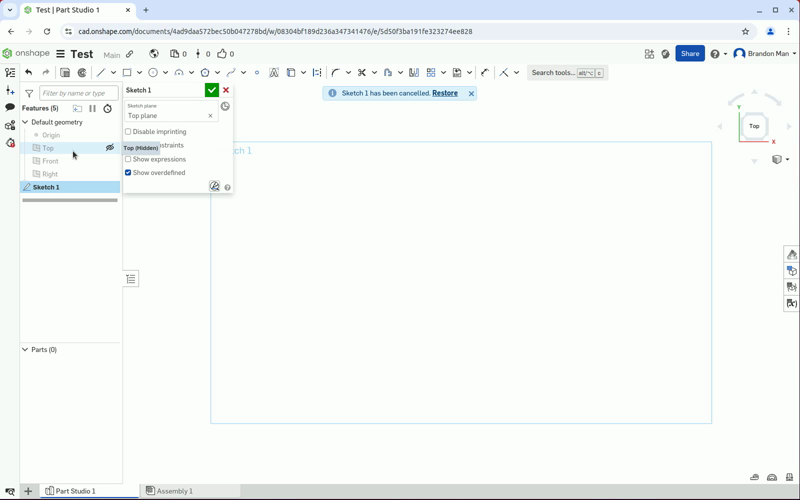
mouse_move(73, 352)
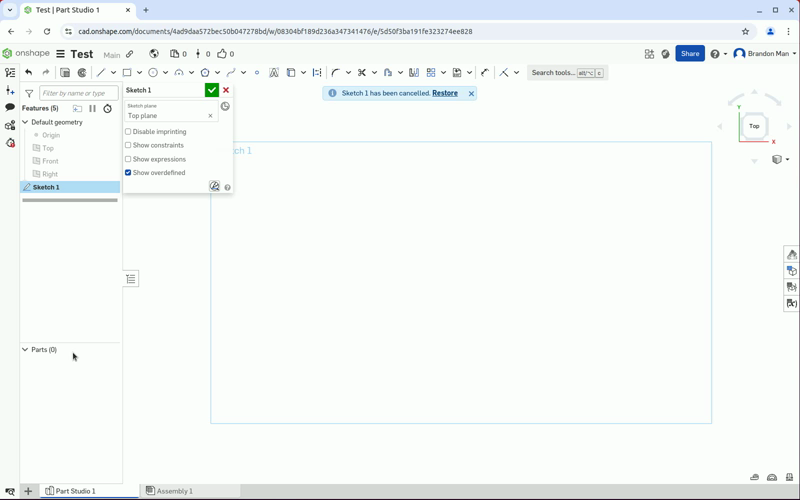
key(y)
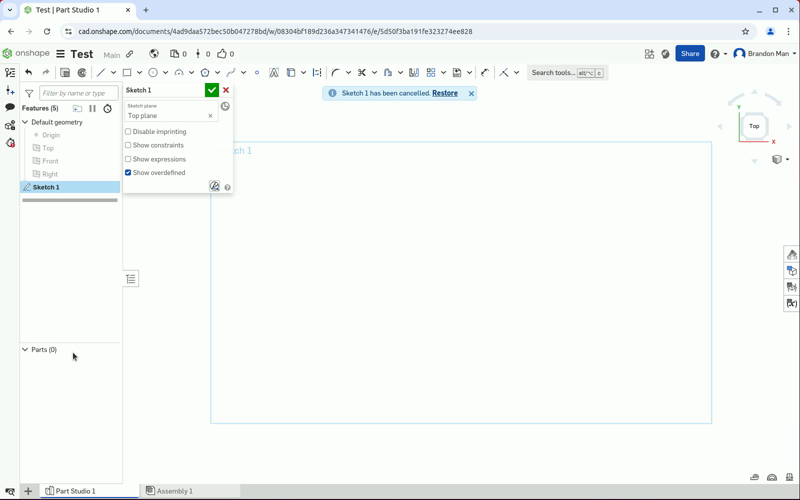
key(c)
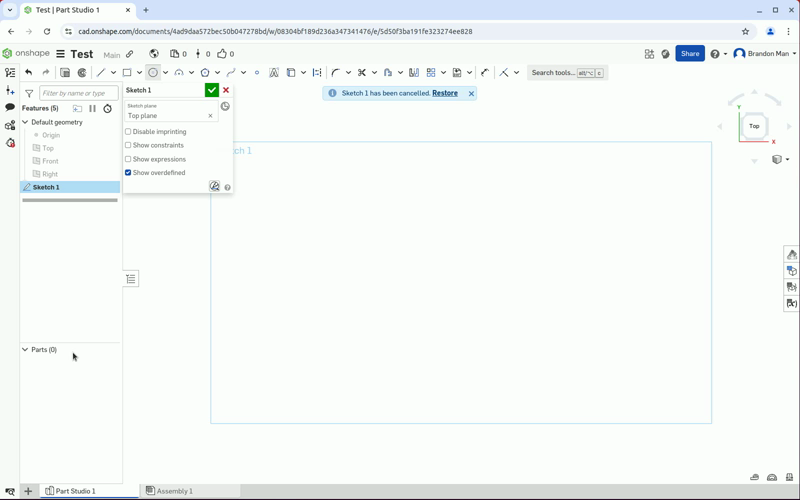
key_down(shift)
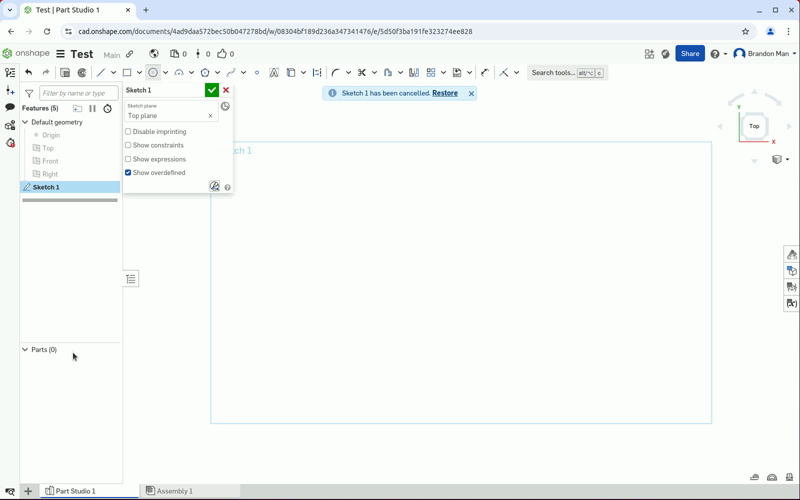
mouse_move(461, 282)
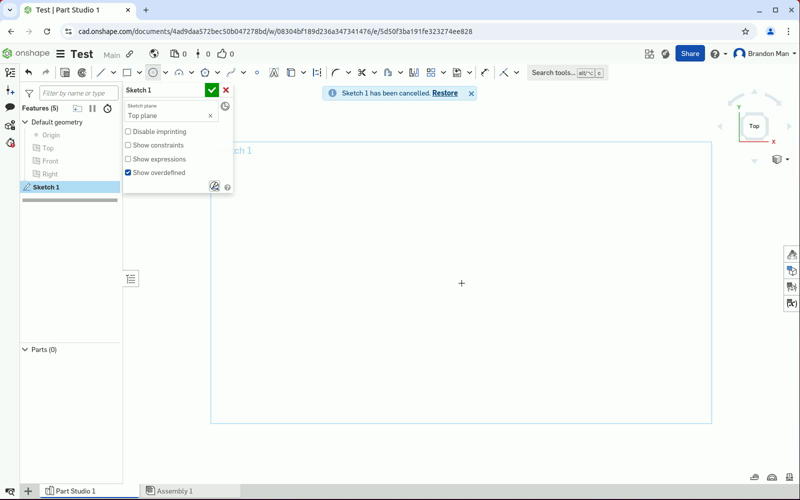
click(461, 282)
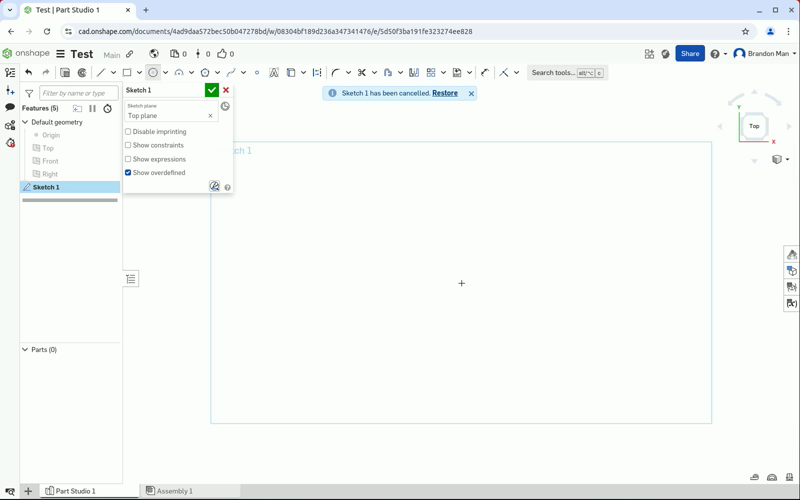
key_up(shift)
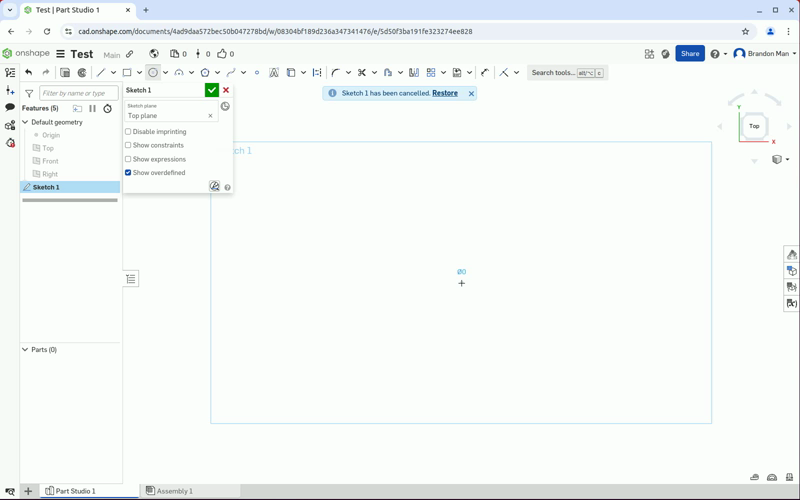
mouse_move(465, 282)
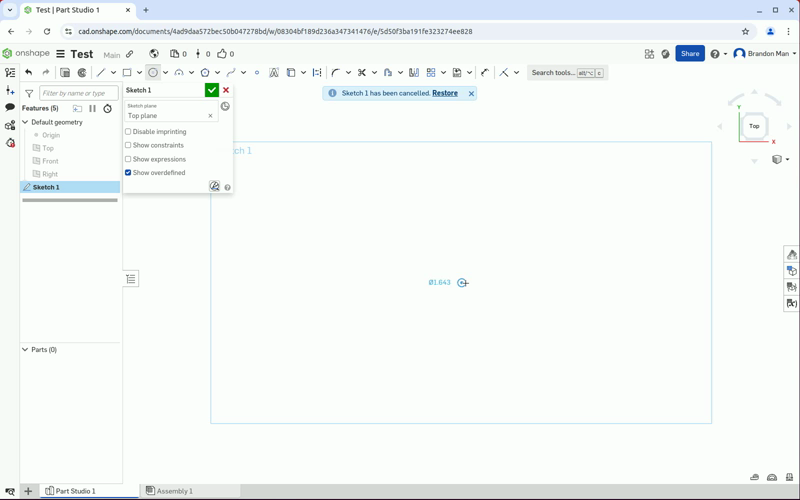
click(465, 282)
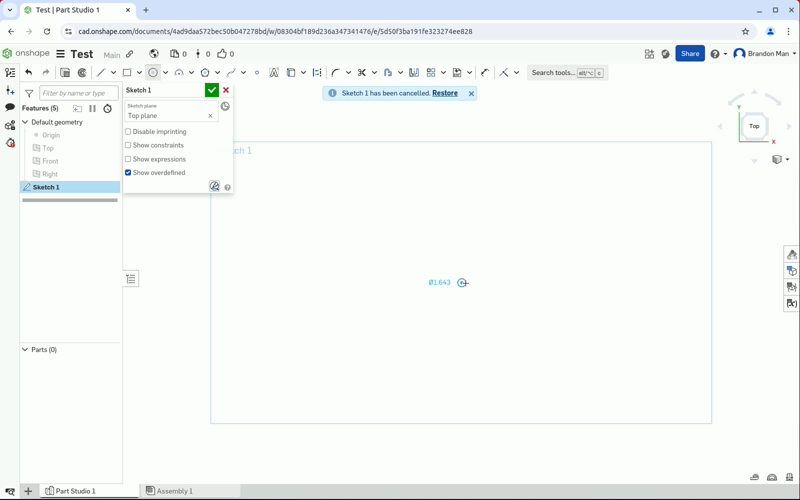
key(esc)
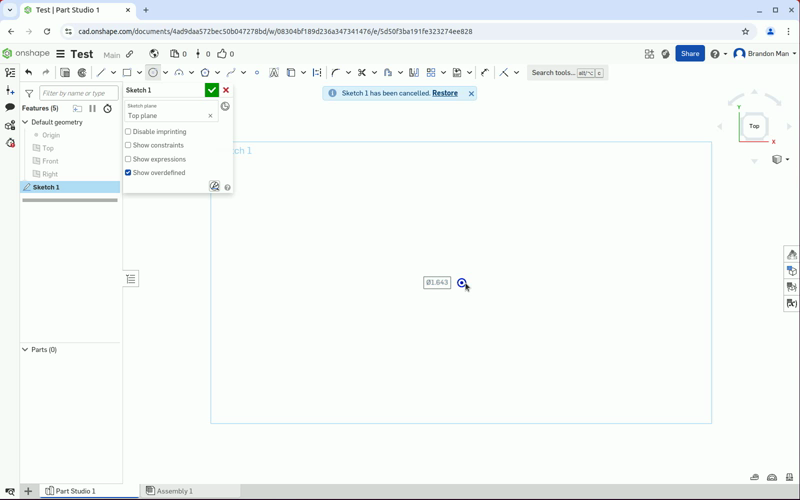
key(c)
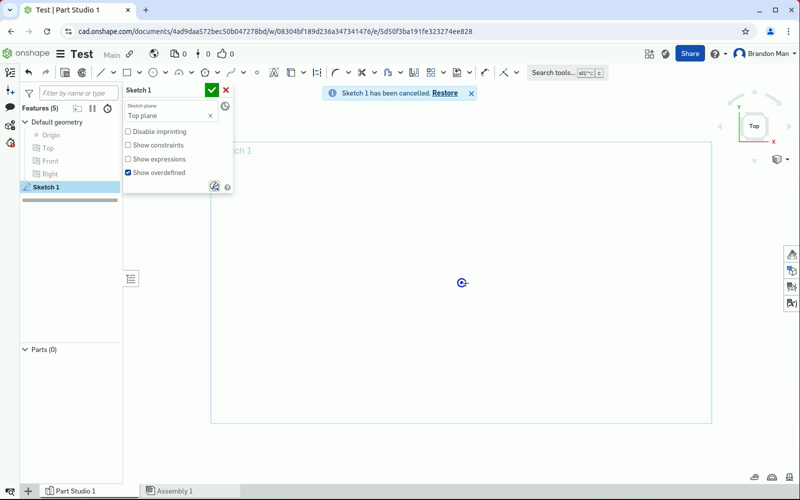
key_down(shift)
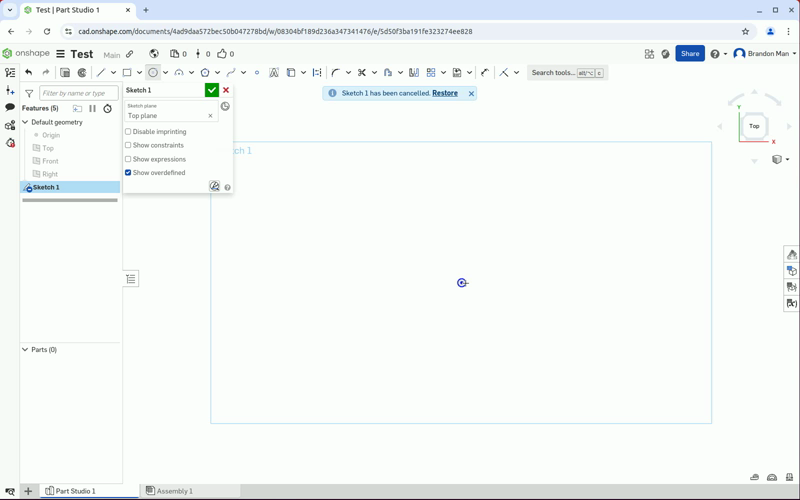
mouse_move(461, 282)
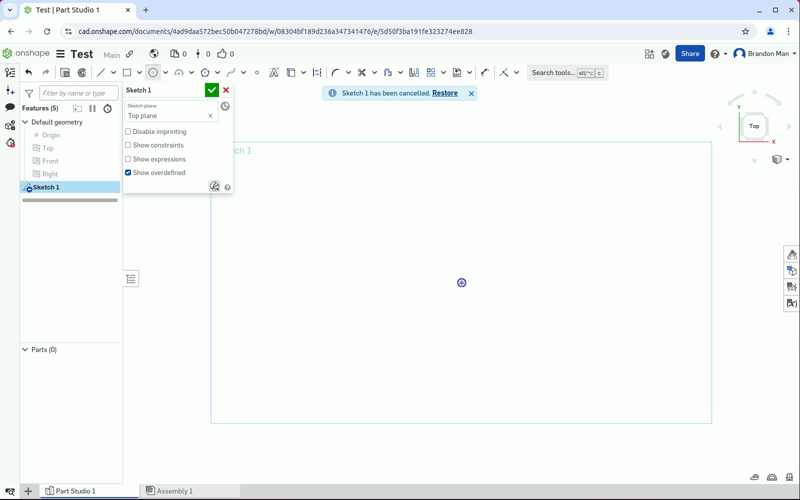
scroll(6)
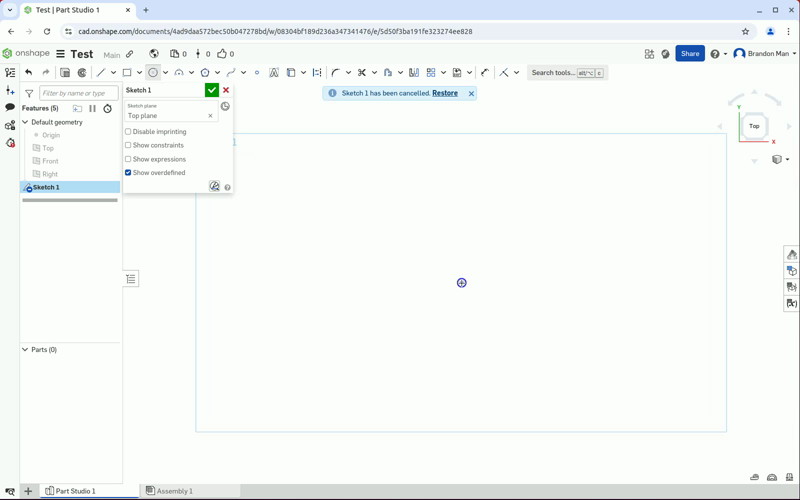
scroll(6)
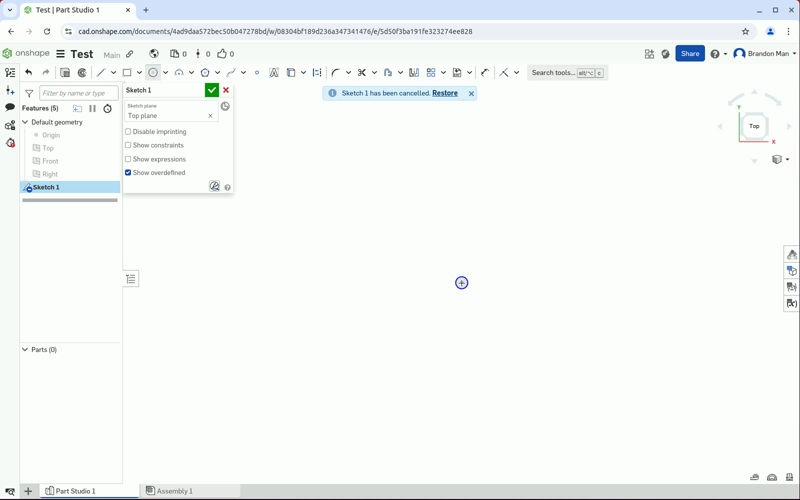
scroll(6)
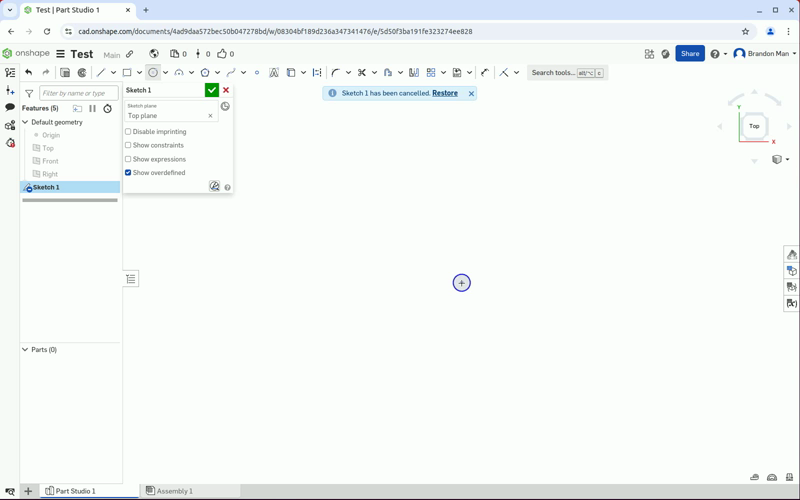
scroll(6)
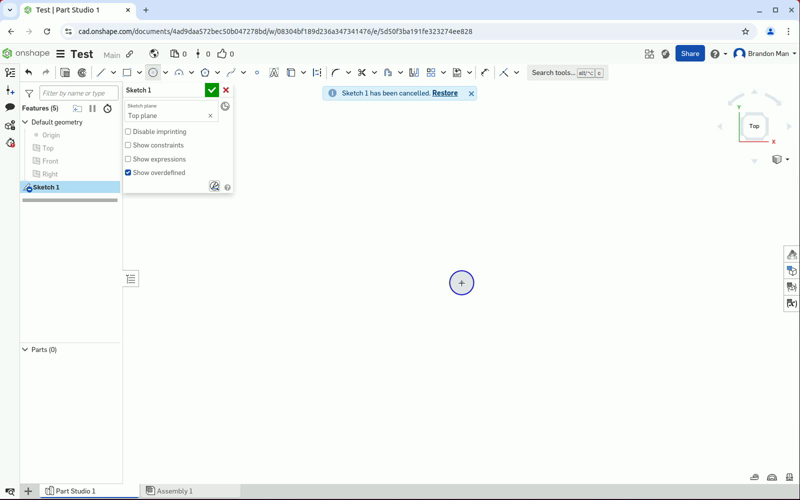
scroll(6)
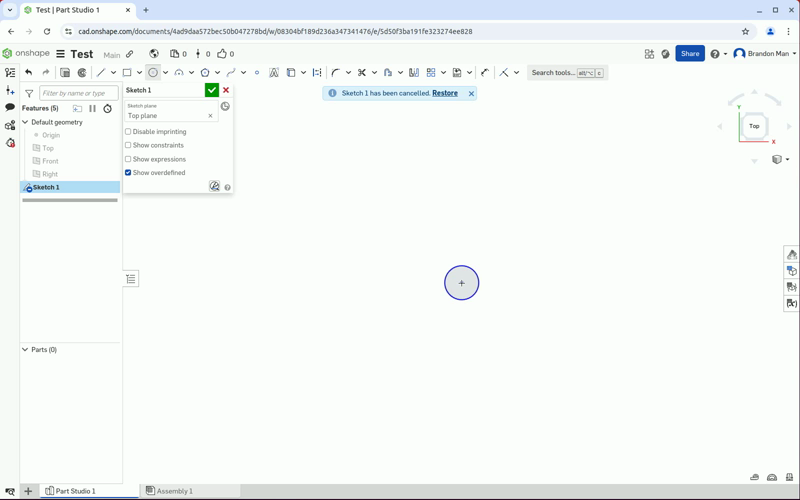
scroll(6)
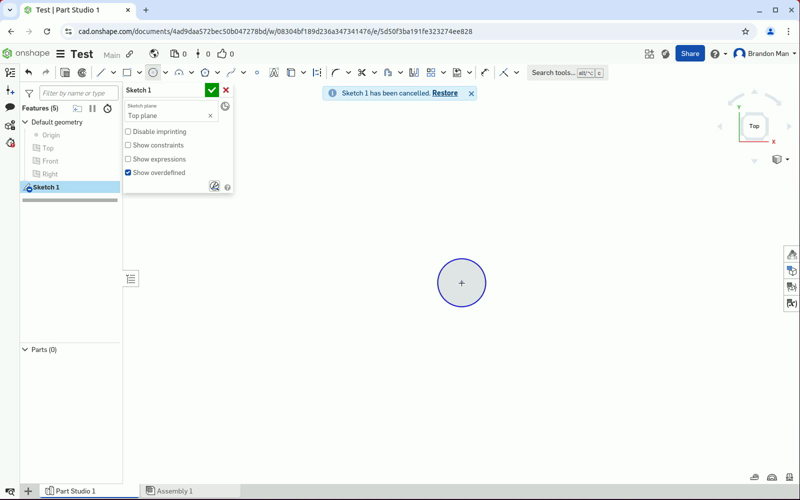
scroll(6)
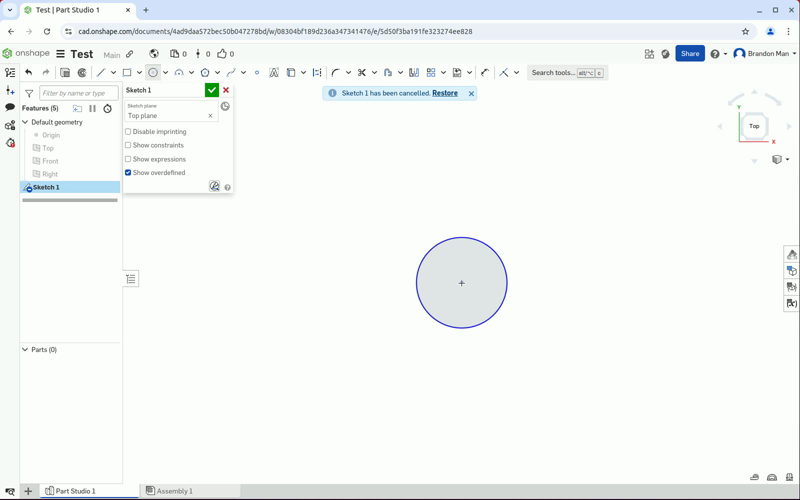
click(461, 282)
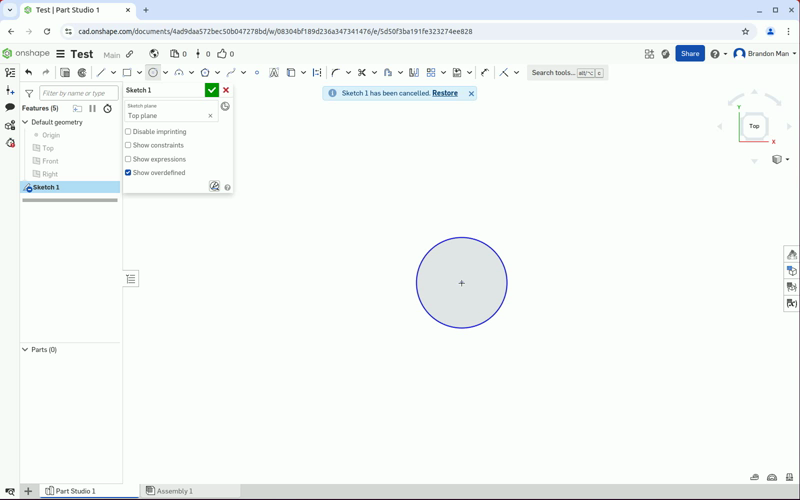
scroll(-6)
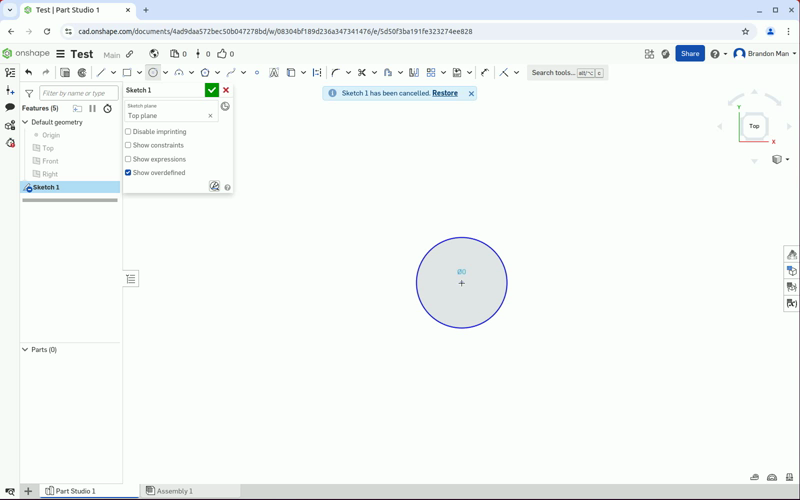
scroll(-6)
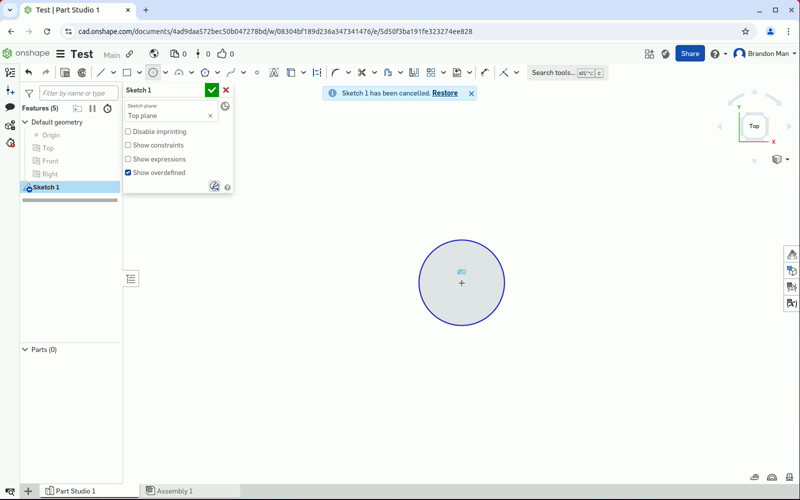
scroll(-6)
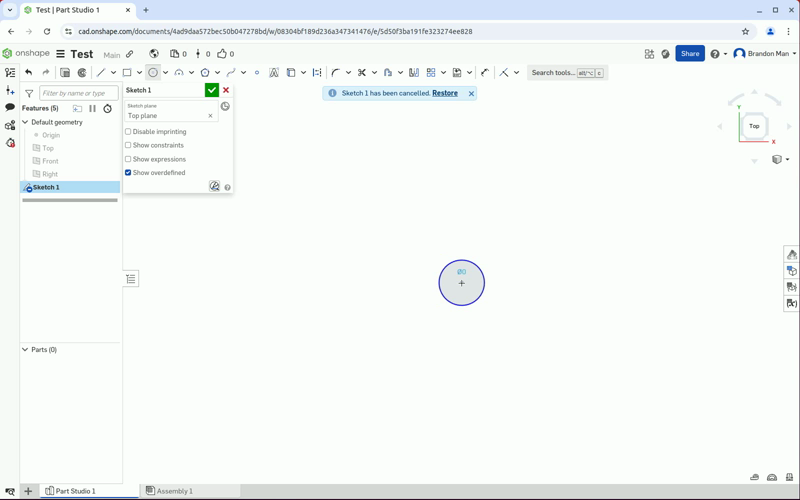
scroll(-6)
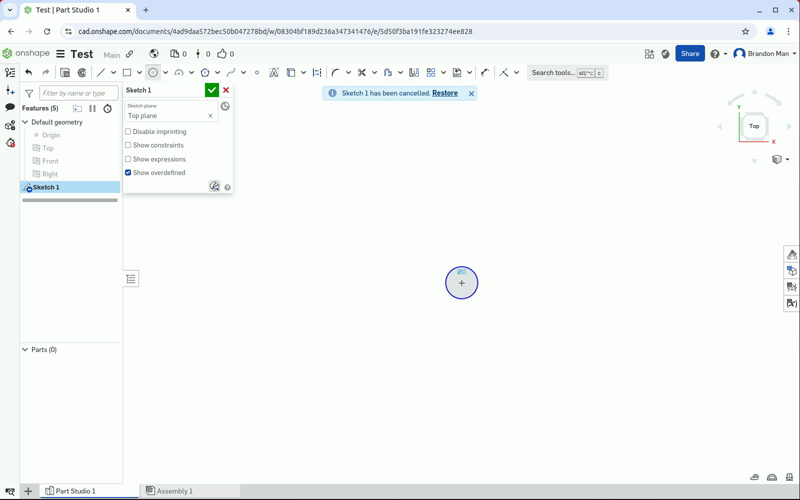
scroll(-6)
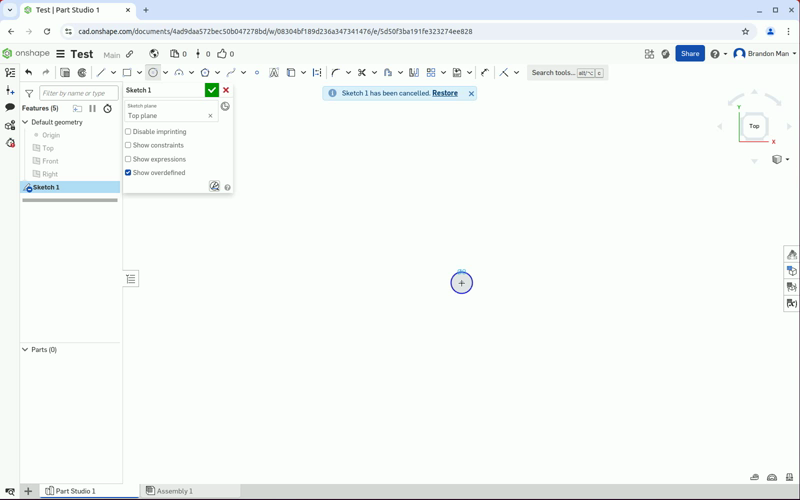
scroll(-6)
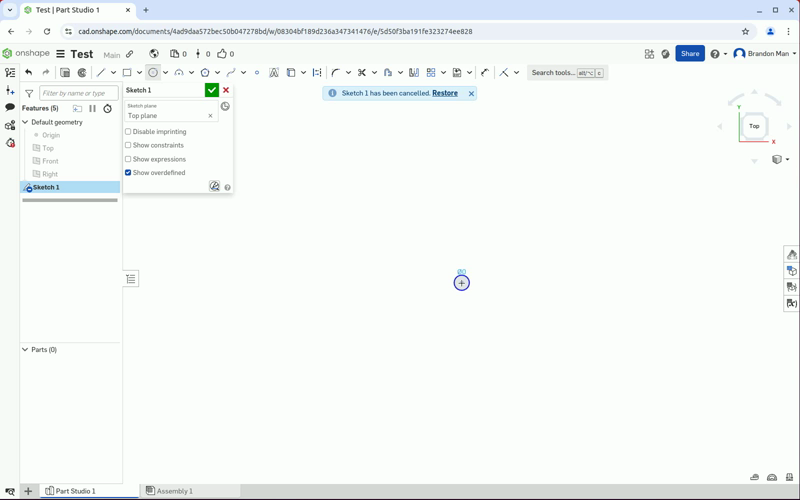
scroll(-6)
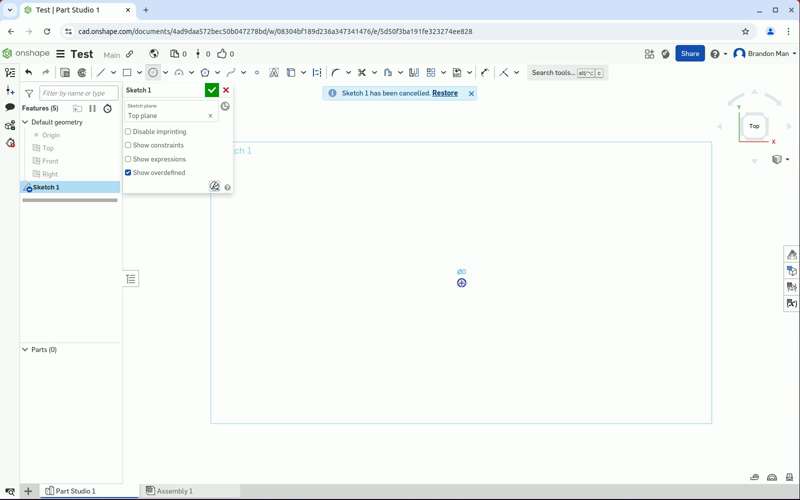
key_up(shift)
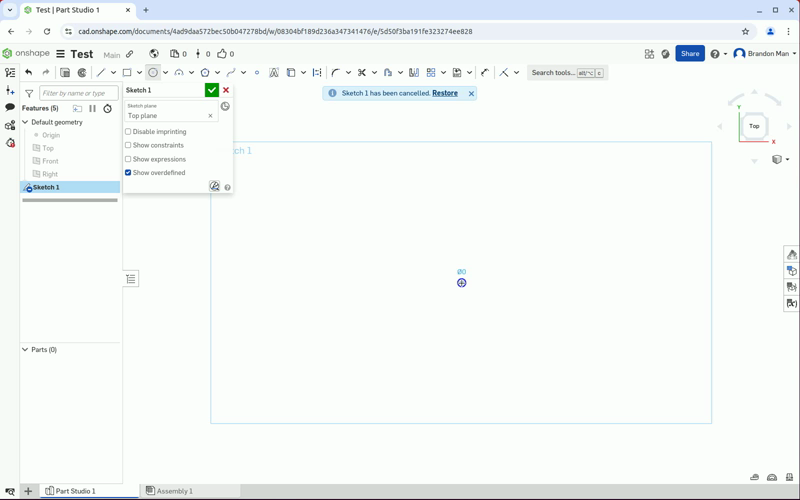
mouse_move(464, 282)
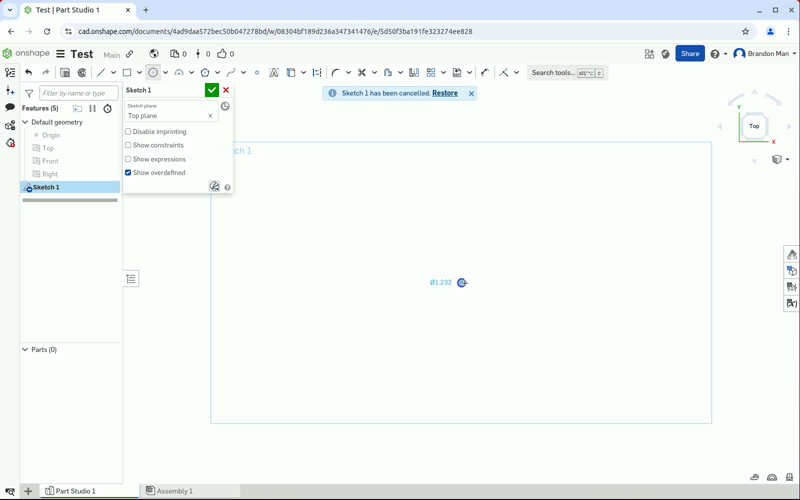
scroll(6)
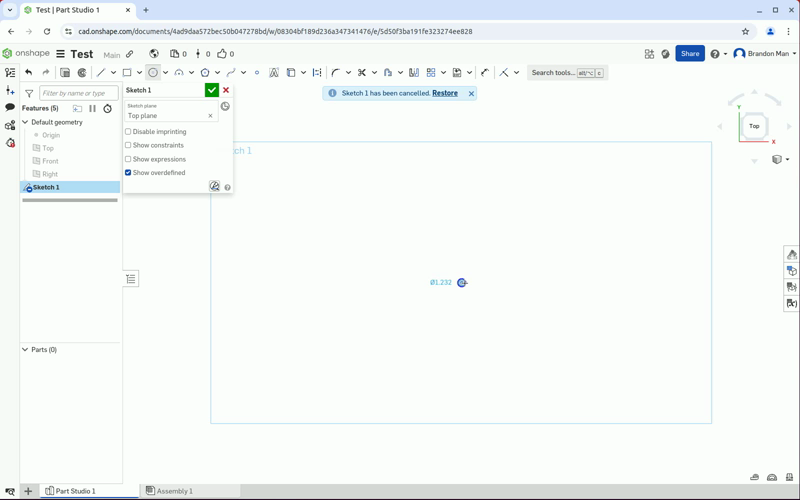
scroll(6)
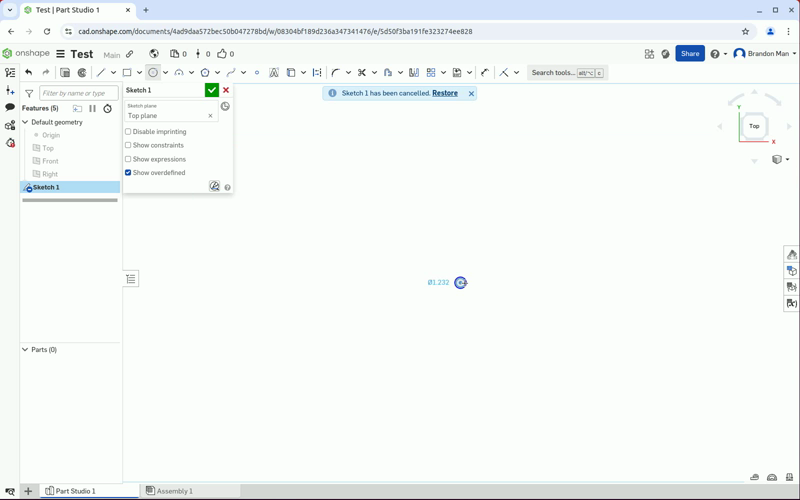
scroll(6)
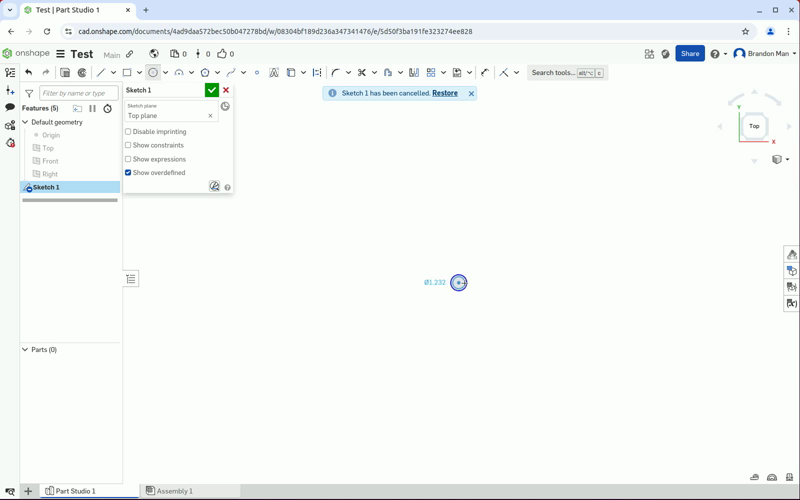
scroll(6)
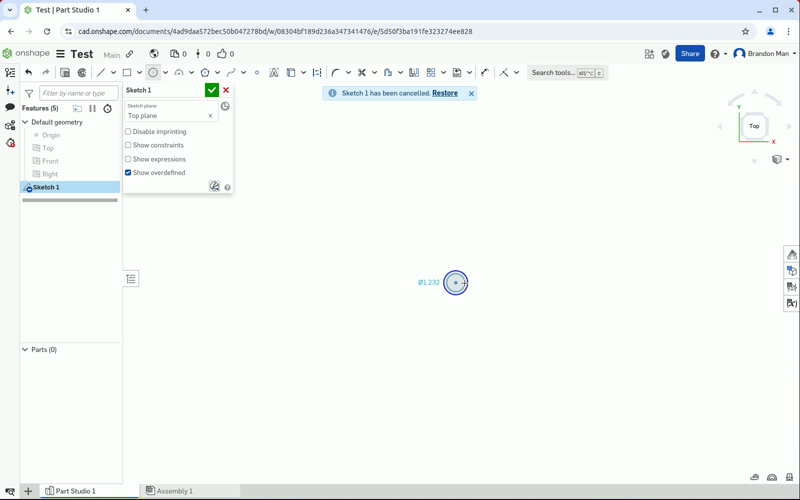
scroll(6)
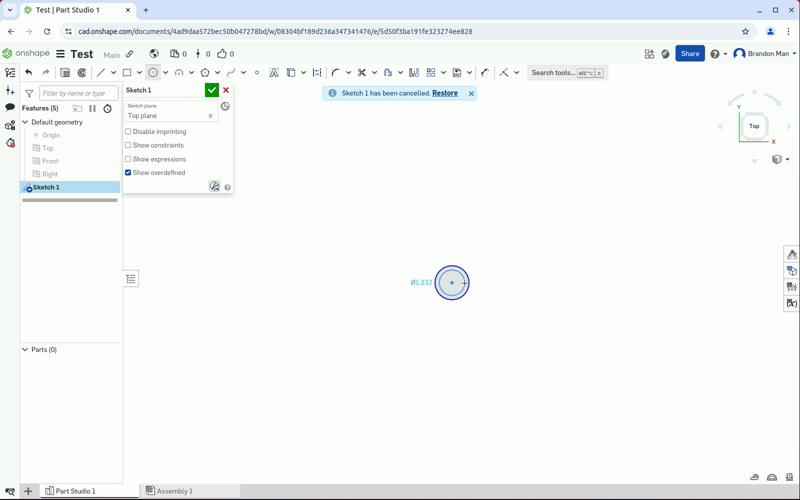
scroll(6)
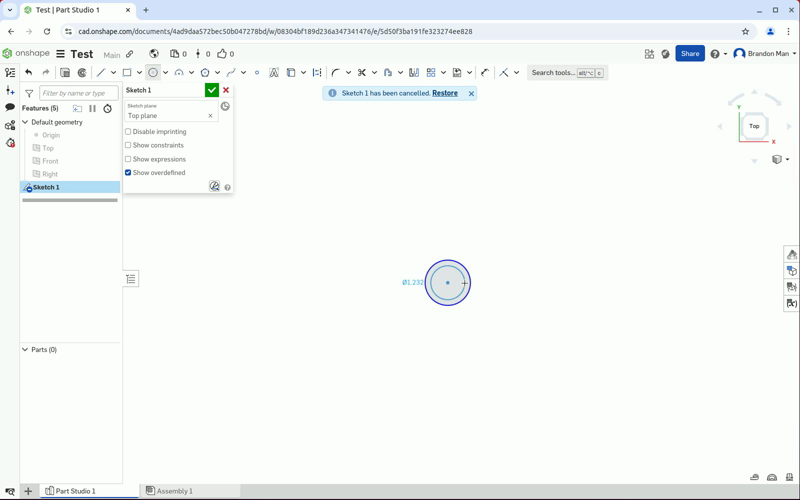
scroll(6)
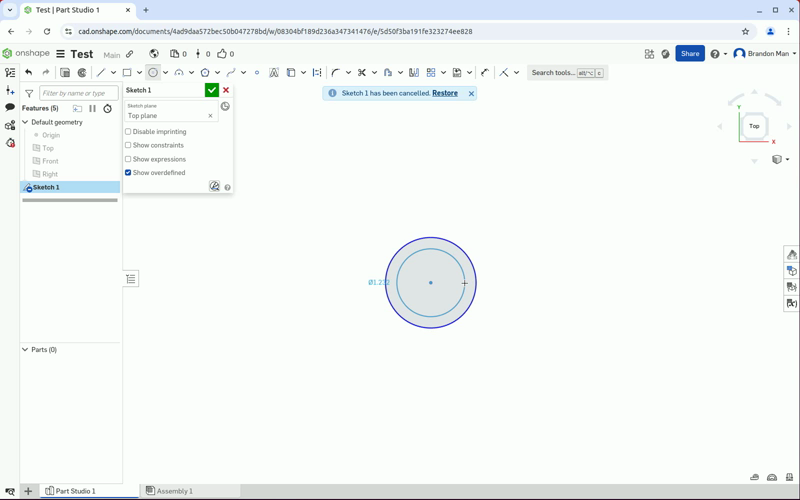
click(464, 282)
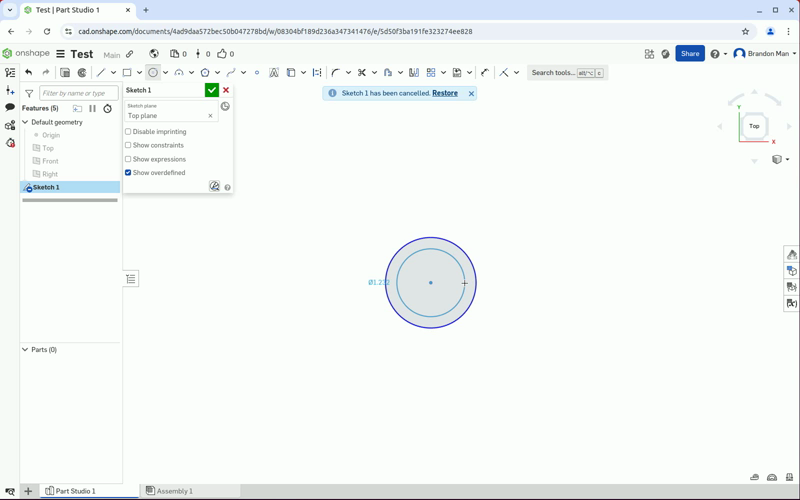
scroll(-6)
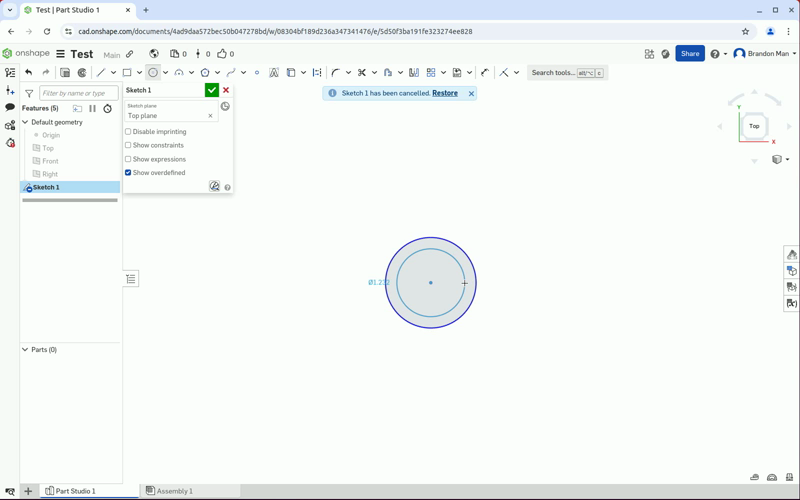
scroll(-6)
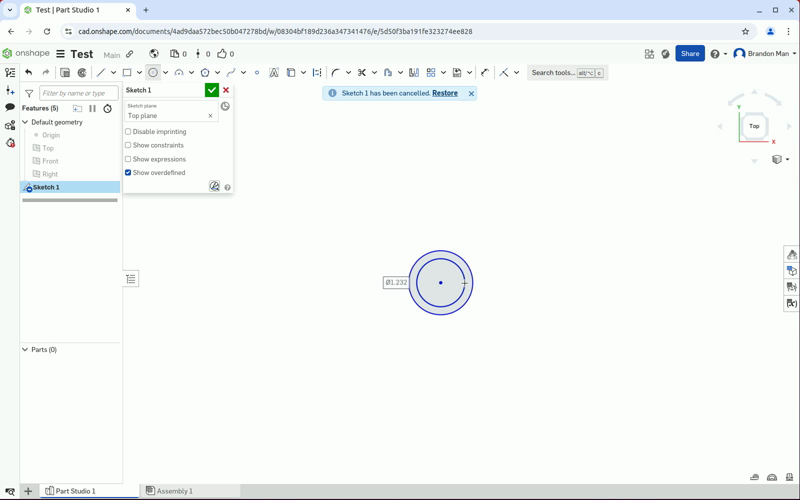
scroll(-6)
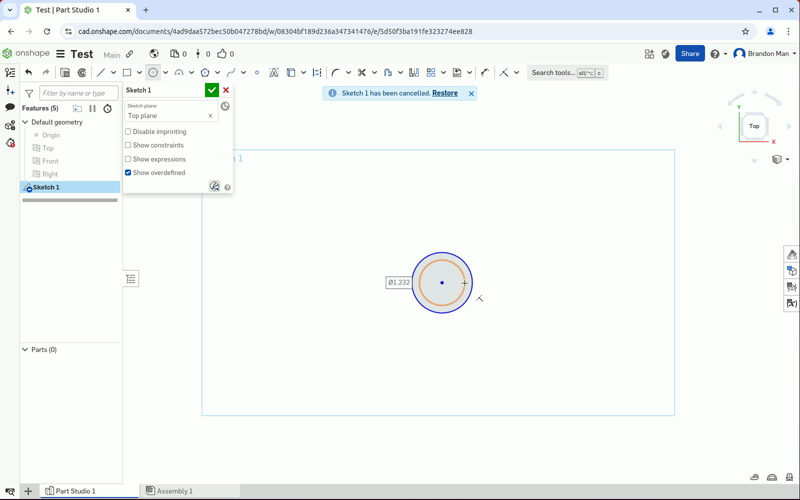
scroll(-6)
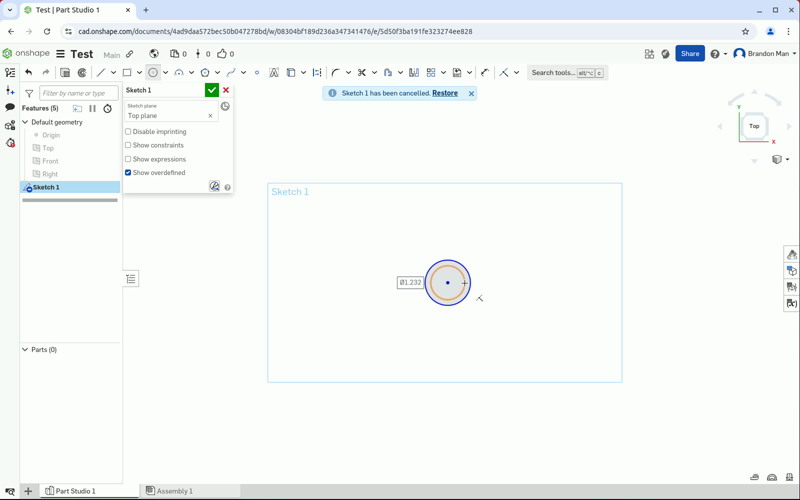
scroll(-6)
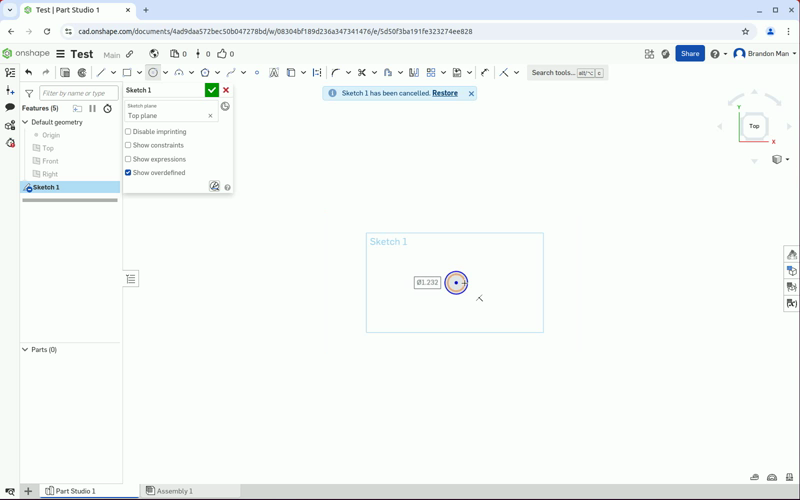
scroll(-6)
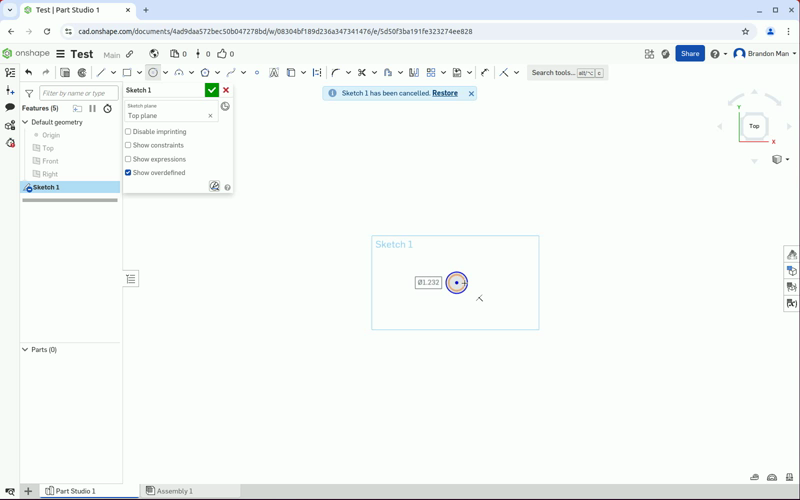
scroll(-6)
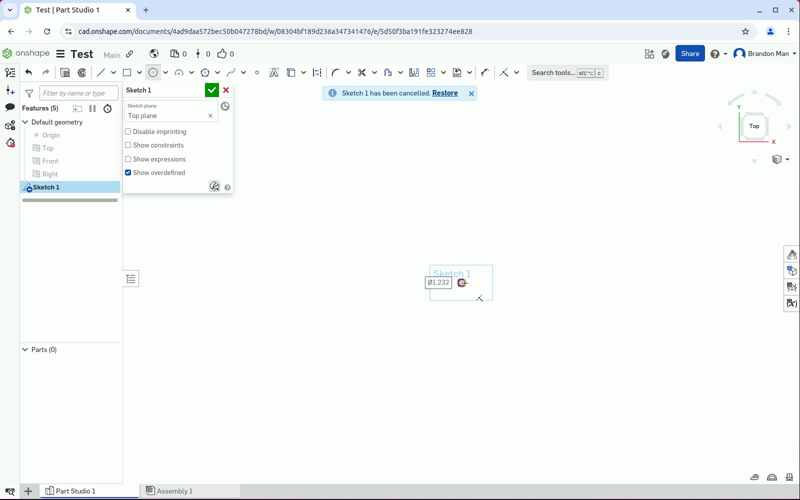
key(esc)
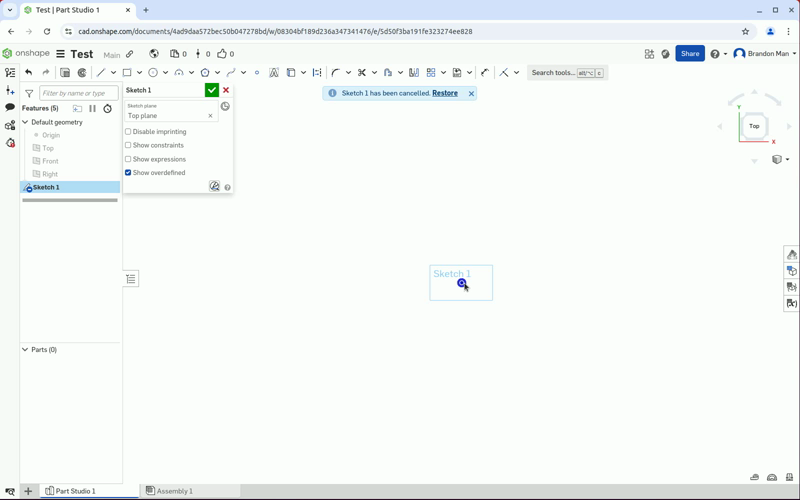
mouse_move(461, 279)
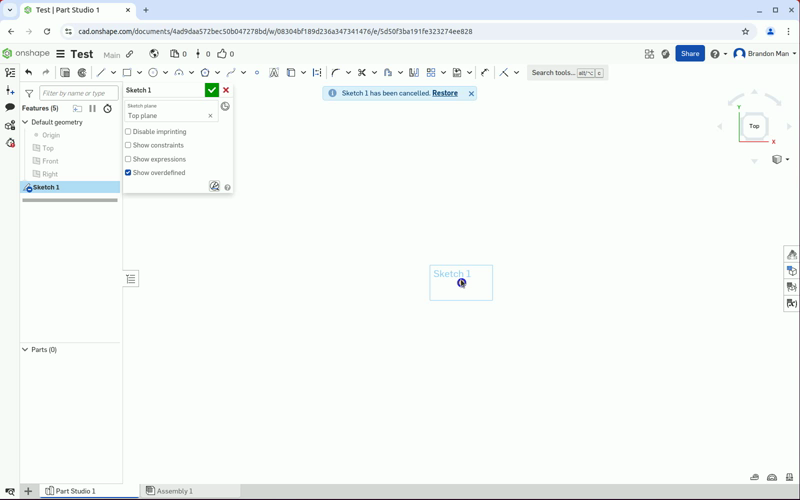
scroll(6)
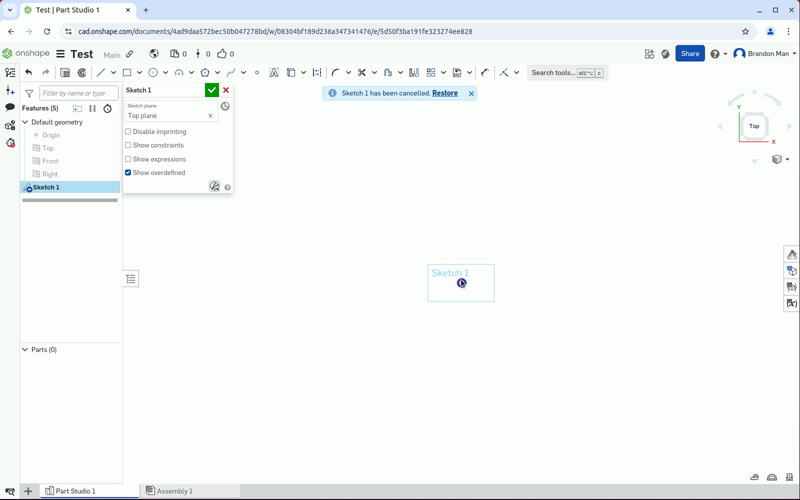
scroll(6)
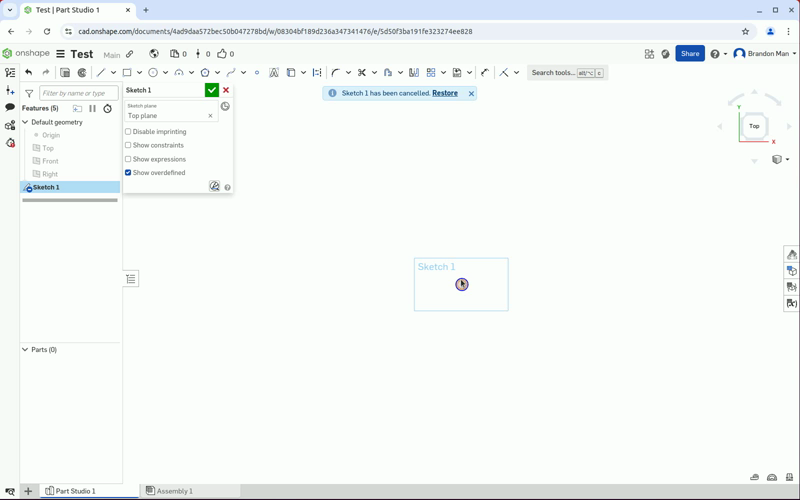
scroll(6)
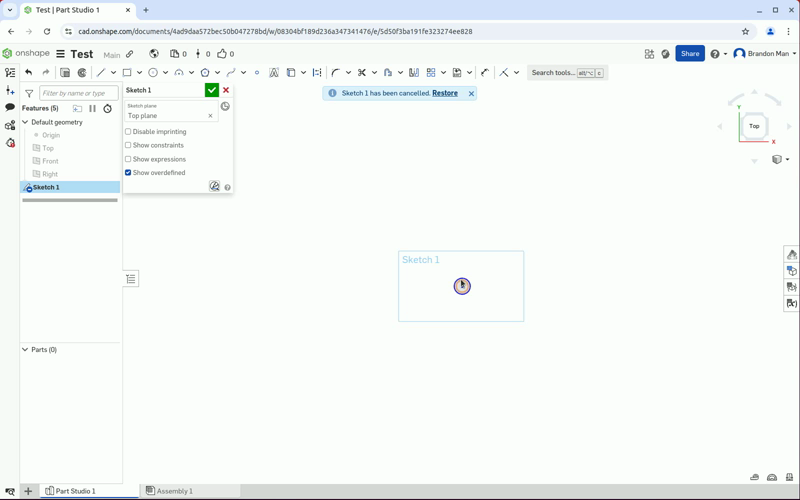
scroll(6)
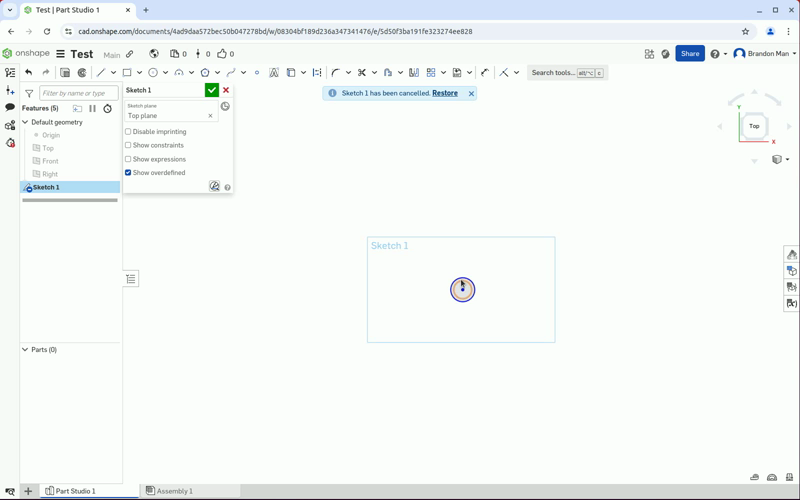
scroll(6)
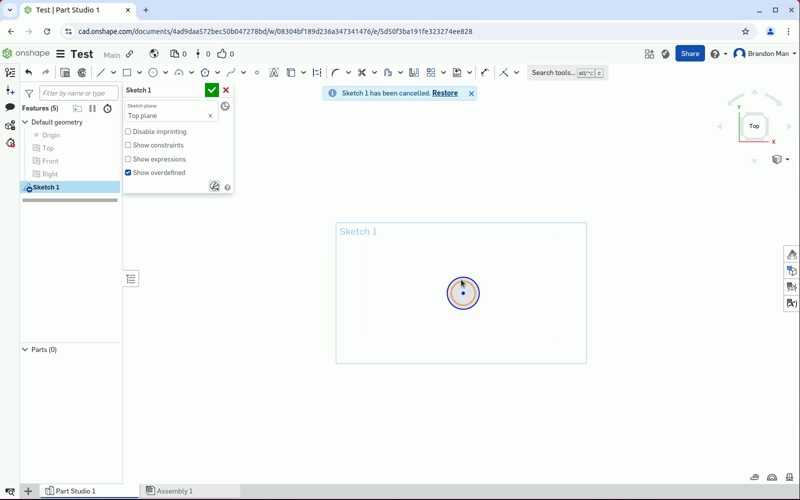
scroll(6)
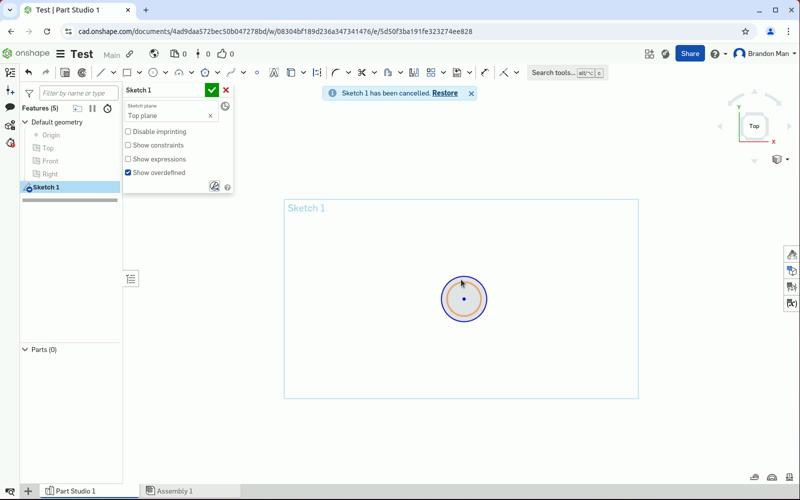
scroll(6)
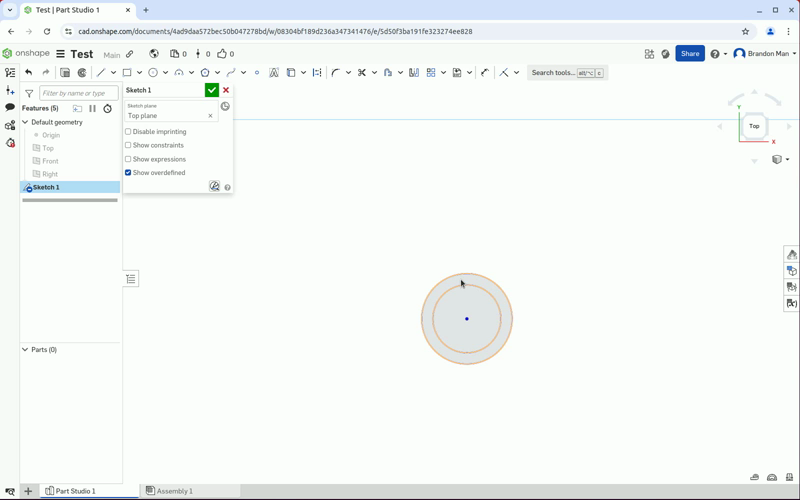
click(461, 279)
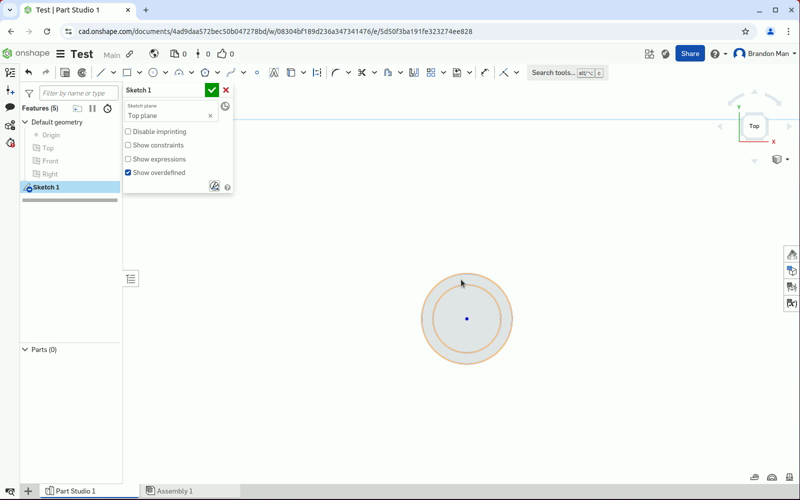
scroll(-6)
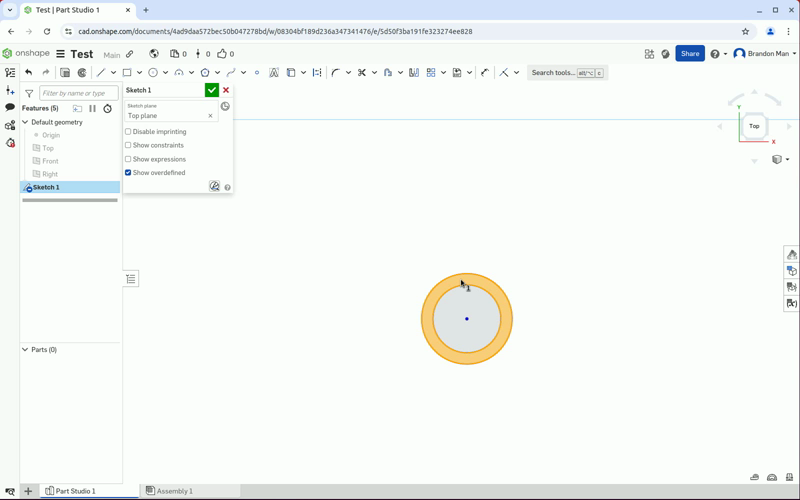
scroll(-6)
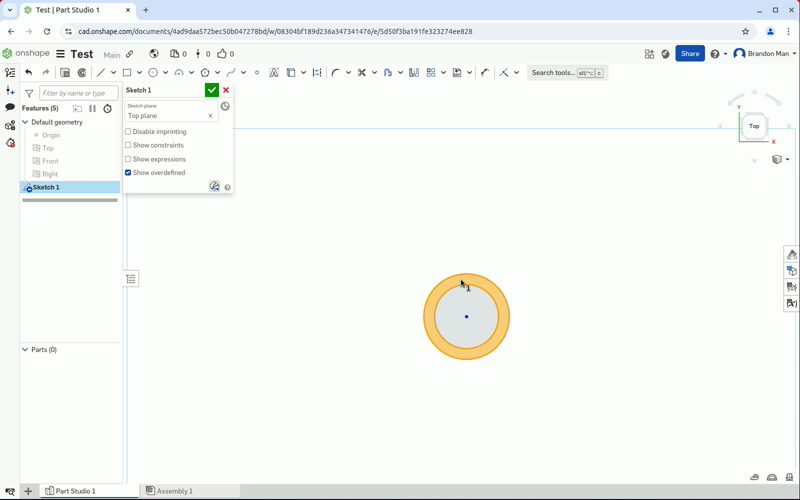
scroll(-6)
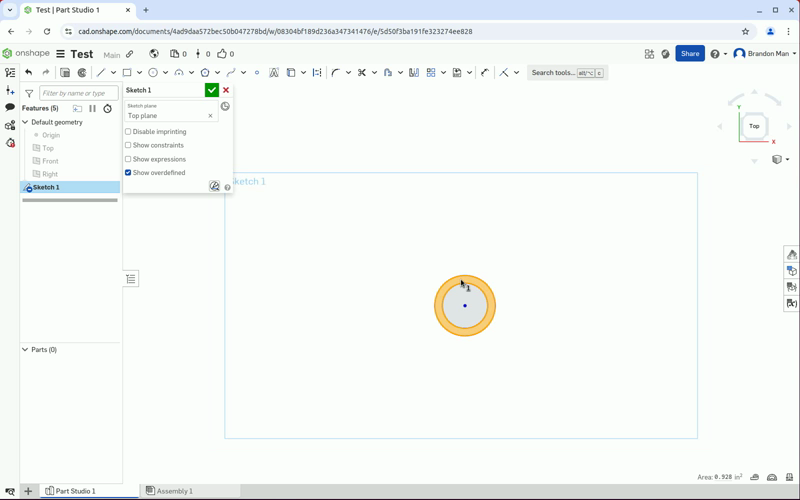
scroll(-6)
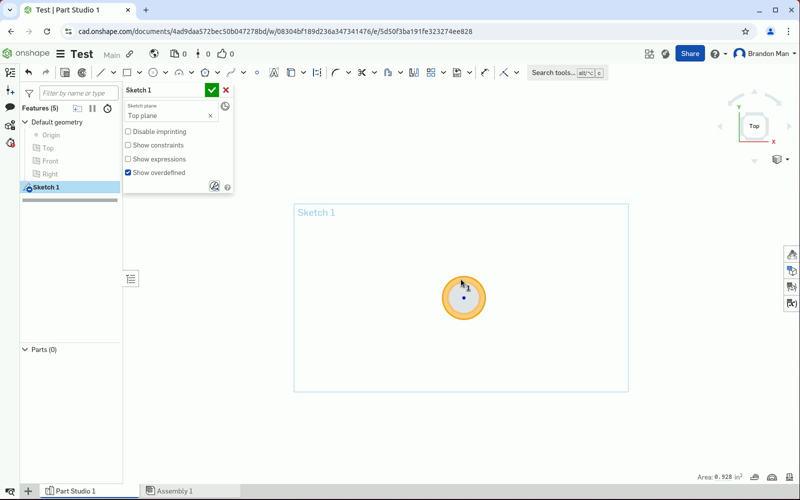
scroll(-6)
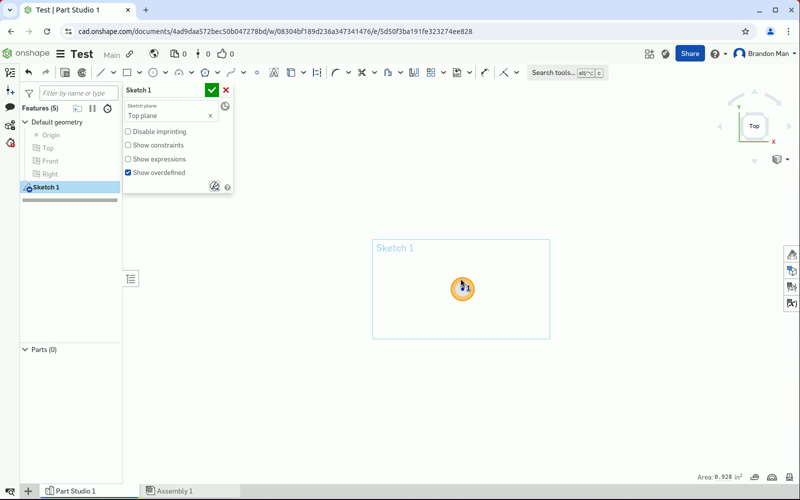
scroll(-6)
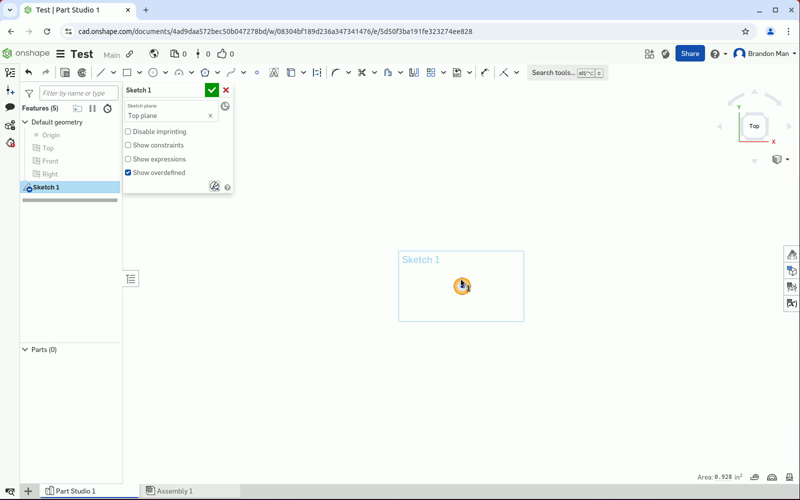
scroll(-6)
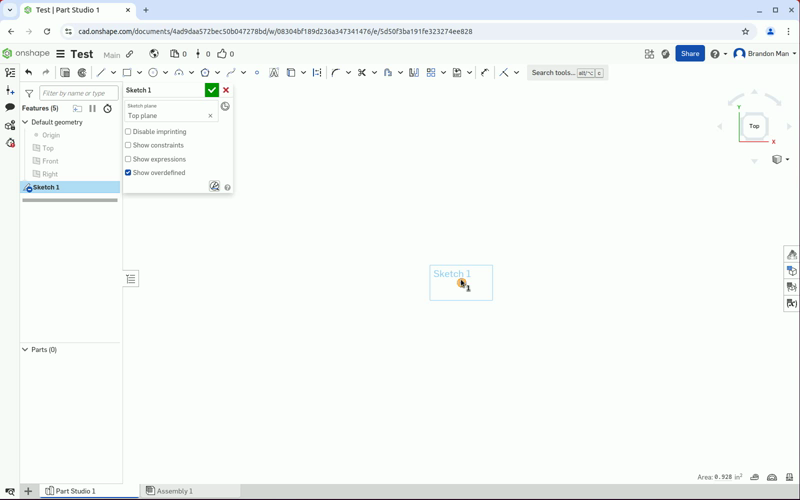
mouse_move(73, 352)
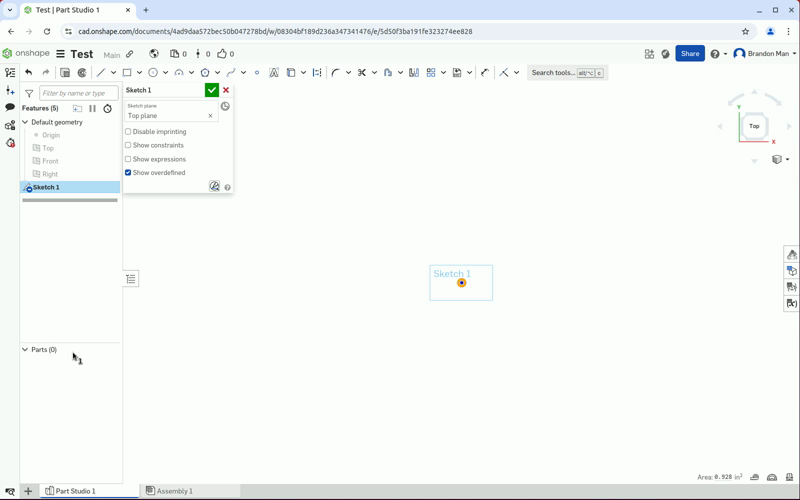
key(shift+y)
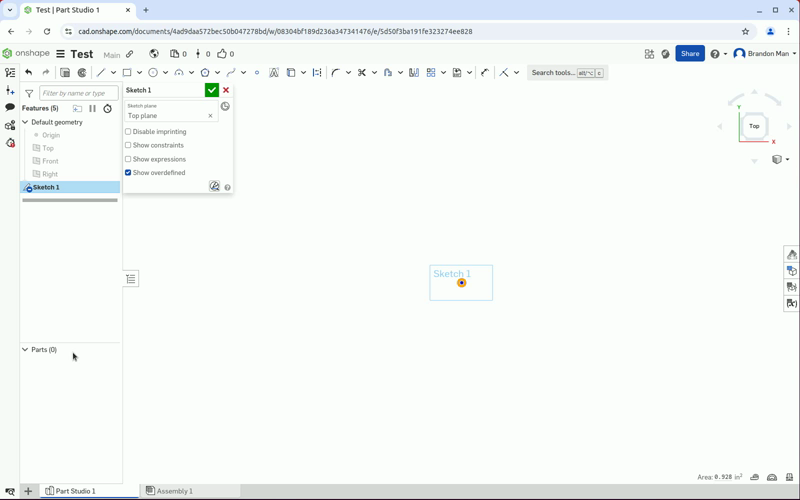
key(shift+e)
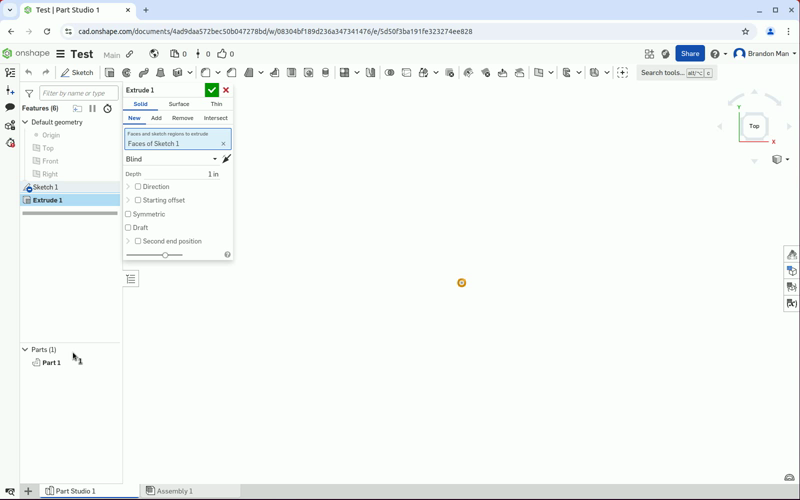
mouse_move(143, 106)
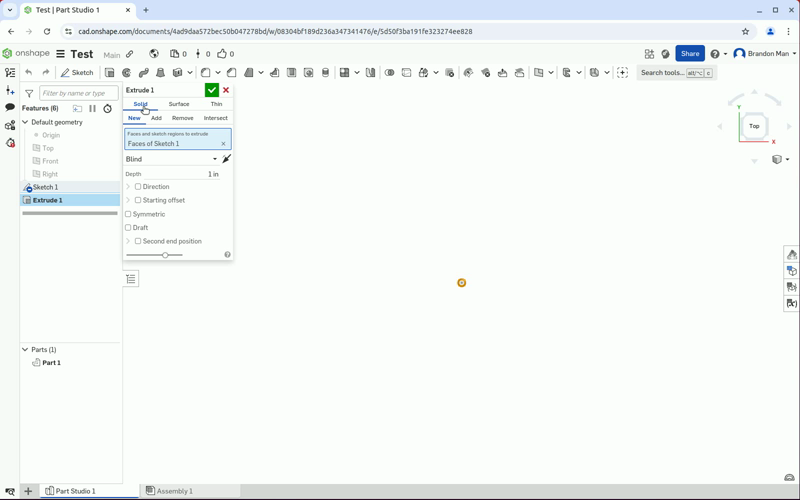
click(143, 106)
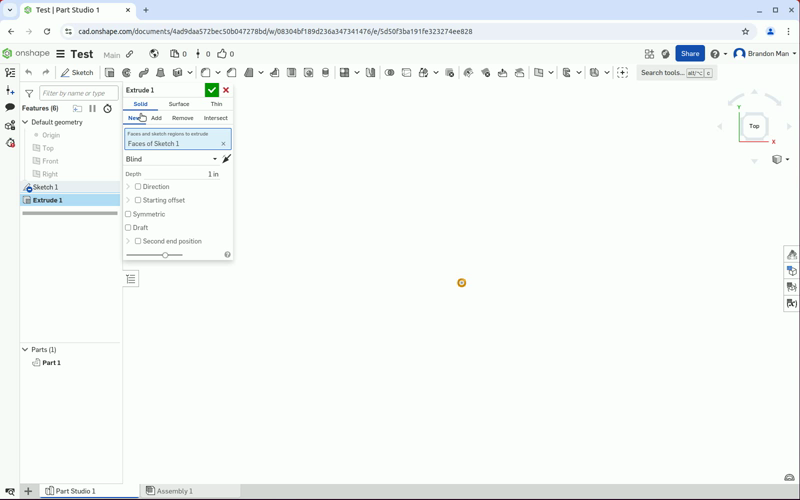
mouse_move(137, 120)
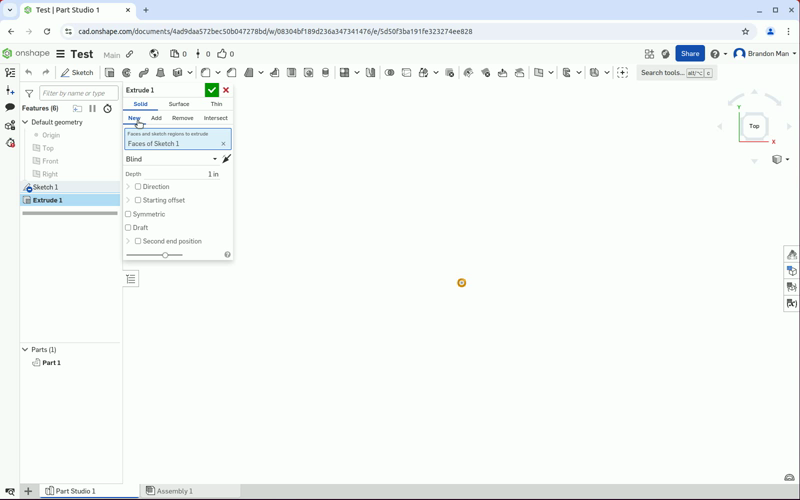
click(137, 120)
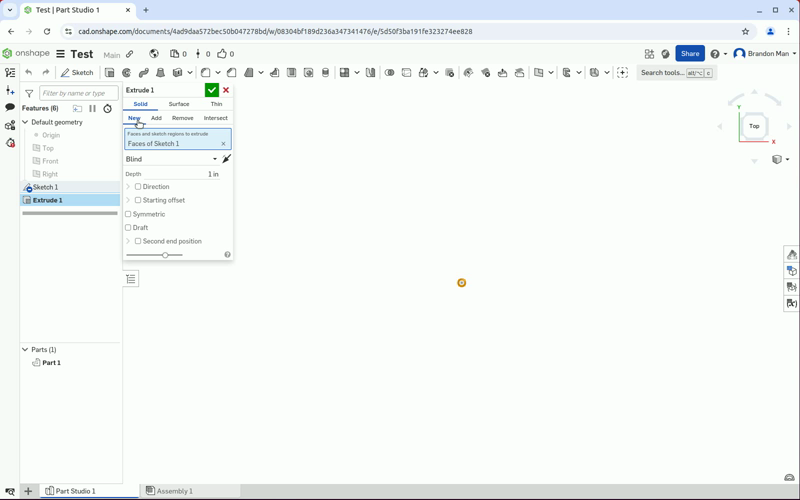
key(tab, 4)
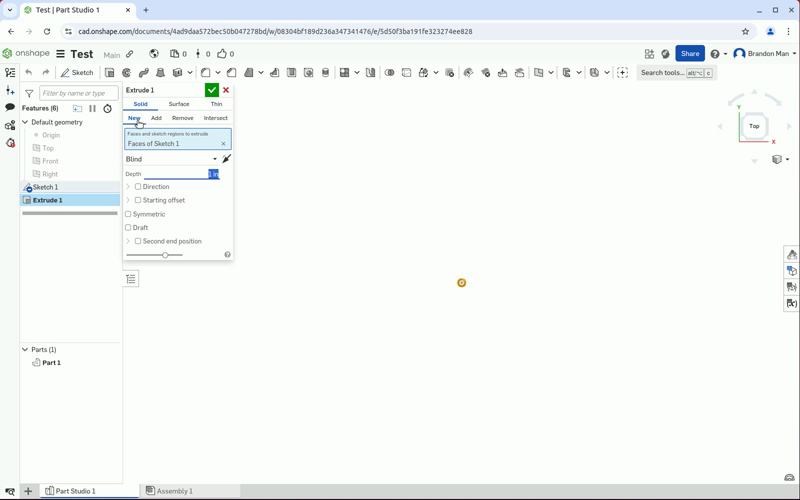
text(22.386)
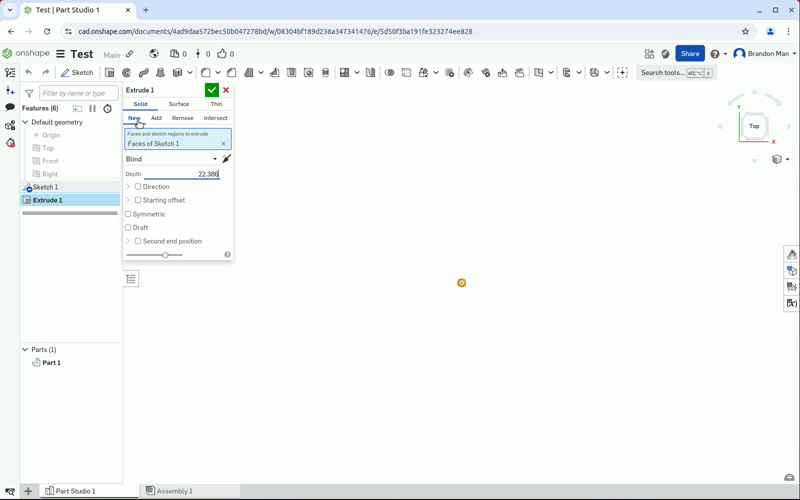
key(enter)
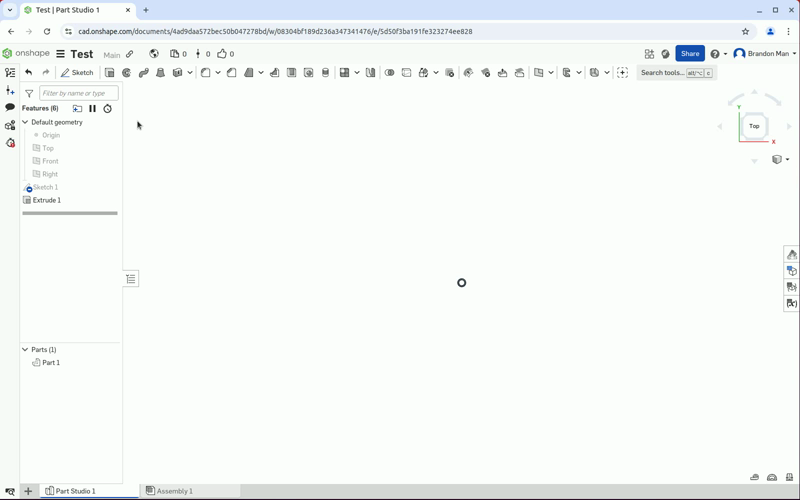
key(shift+h)
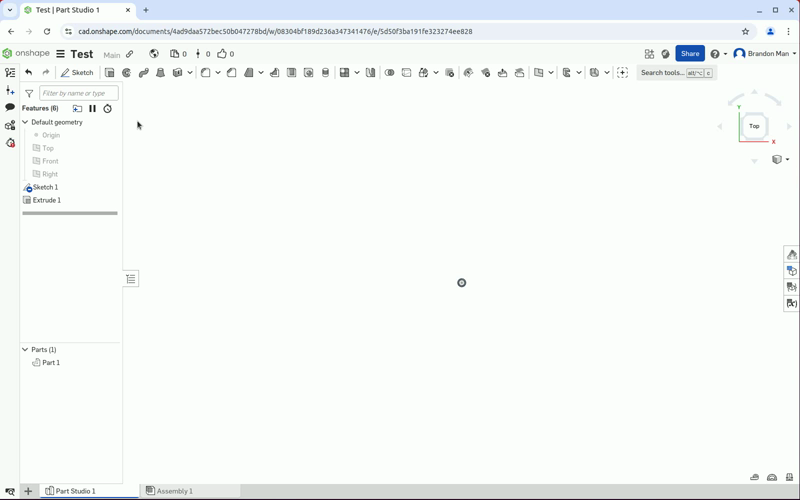
key(shift+h)
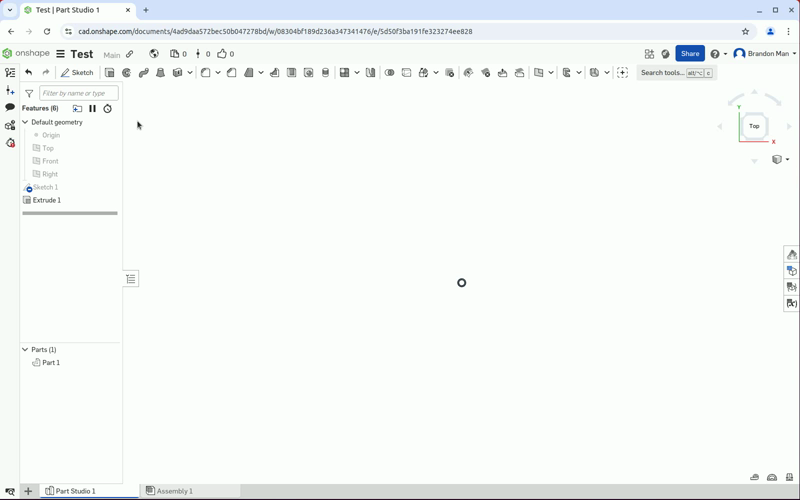
mouse_move(73, 189)
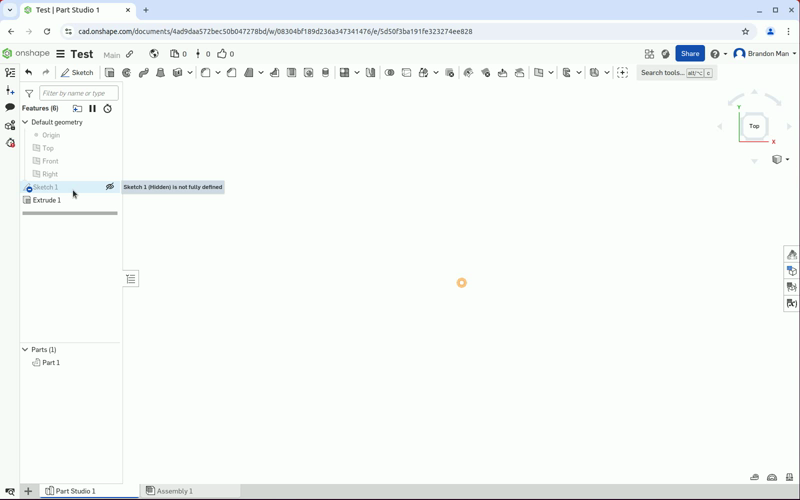
click(73, 189)
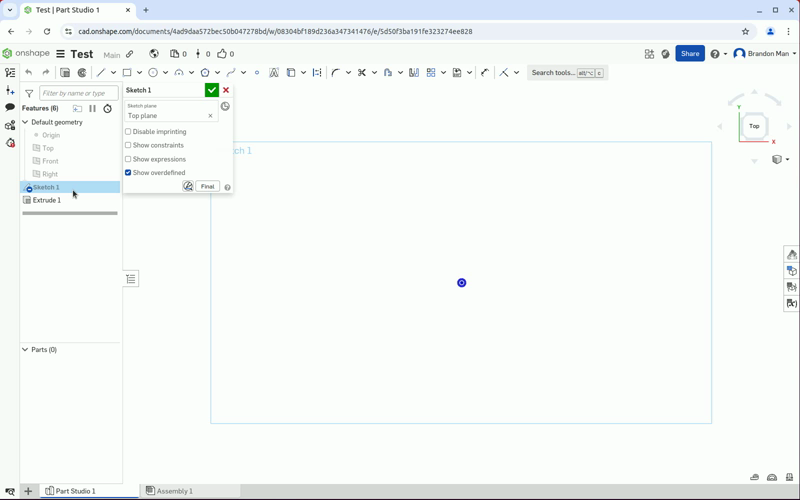
mouse_move(229, 92)
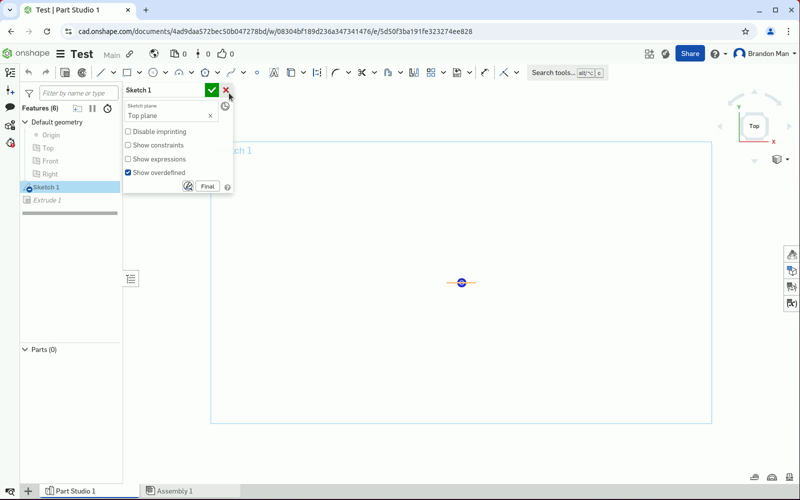
click(229, 92)
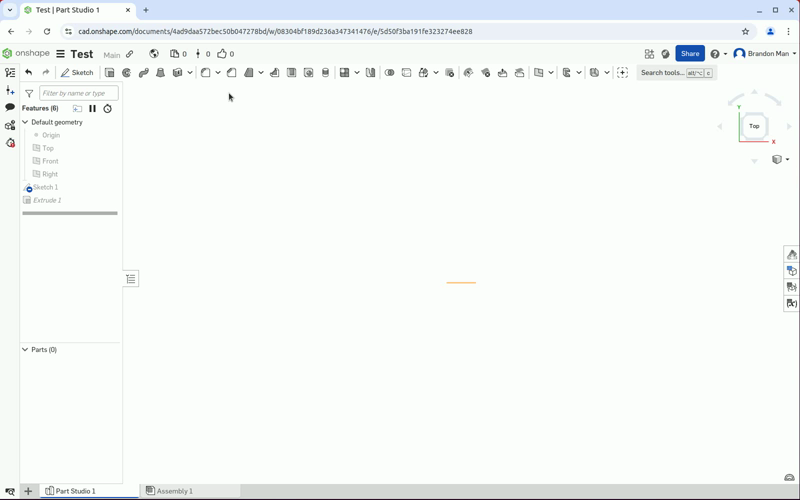
mouse_move(73, 352)
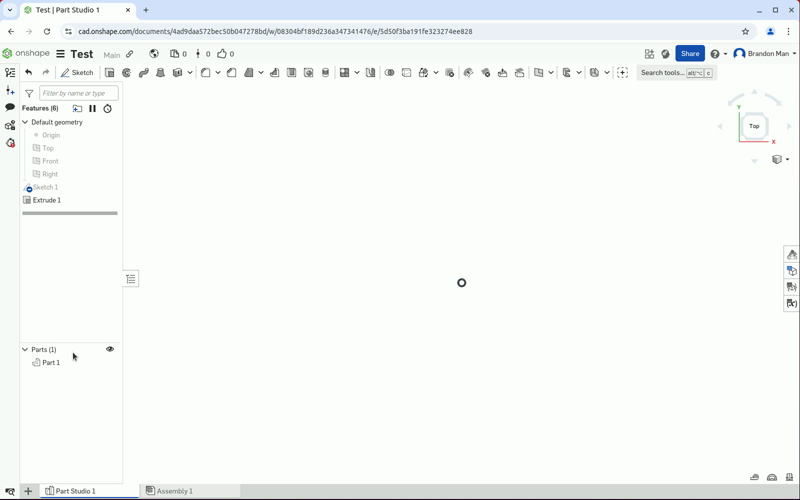
key(y)
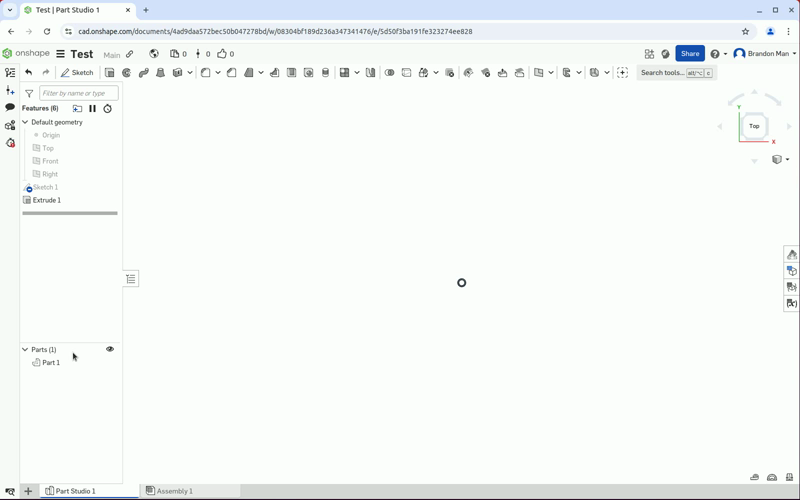
key(shift+p)
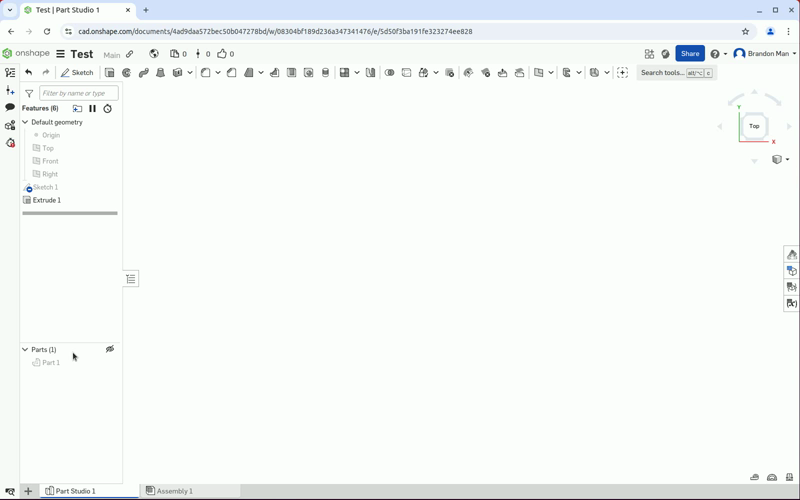
key(space)
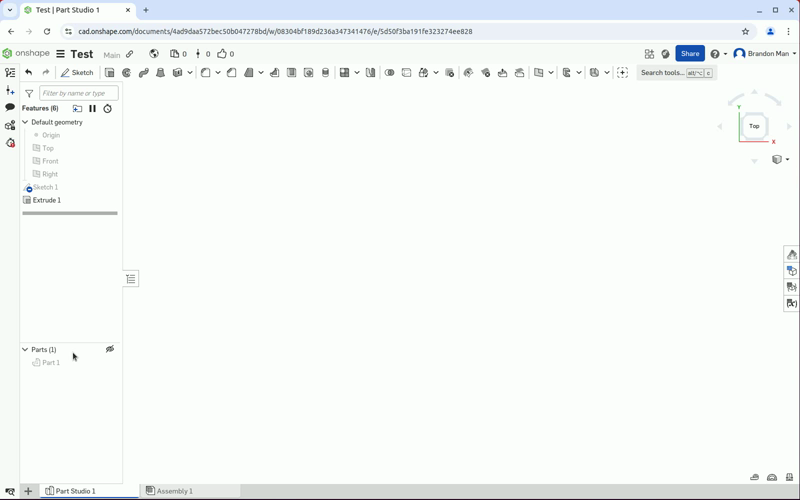
key_down(shift)
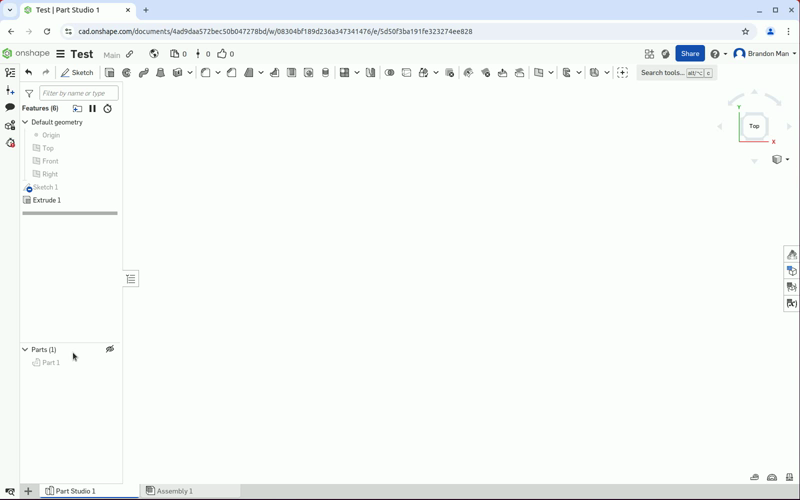
key(up)
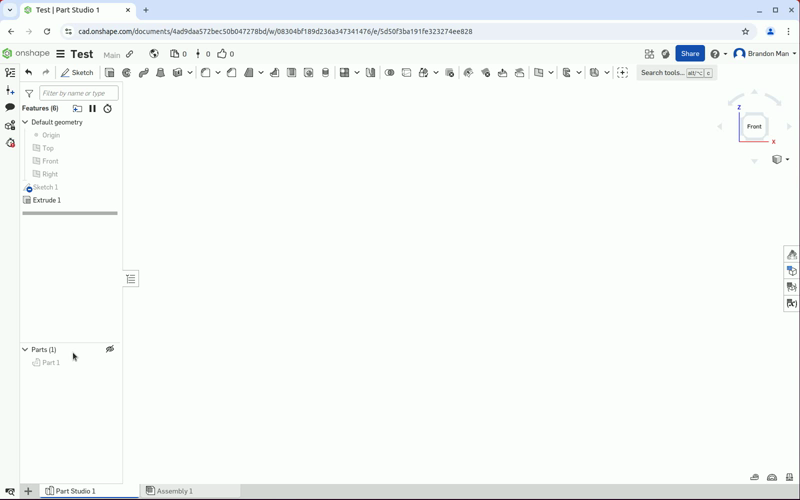
key_up(shift)
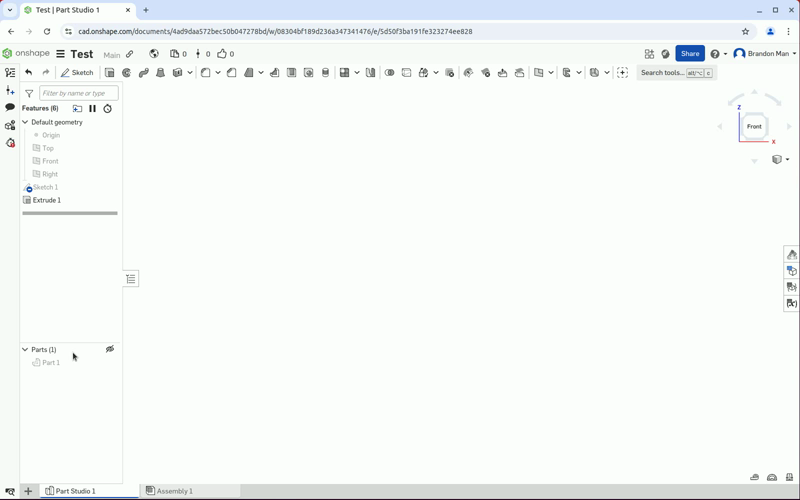
key(space)
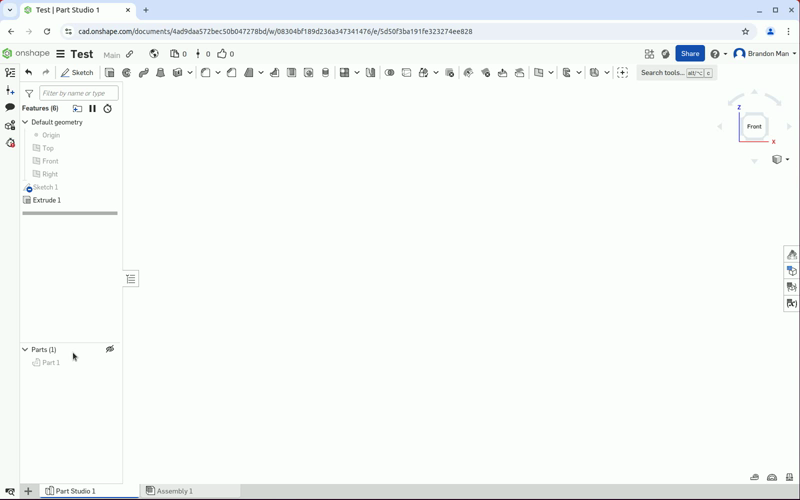
key_down(shift)
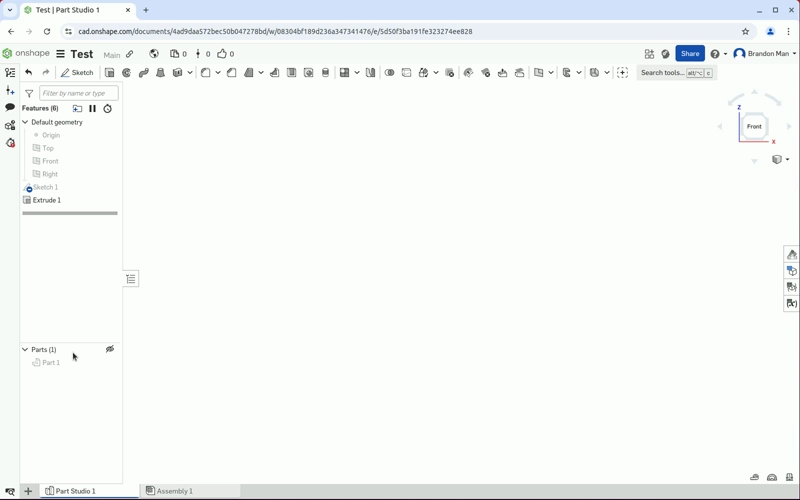
key(left)
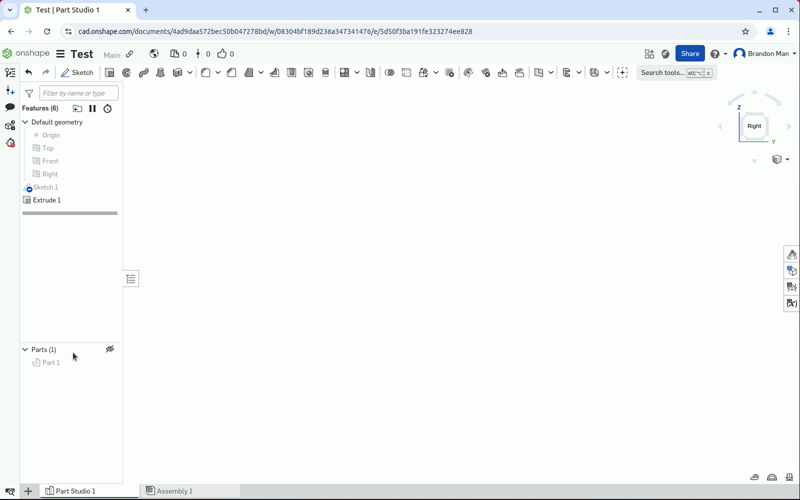
key_up(shift)
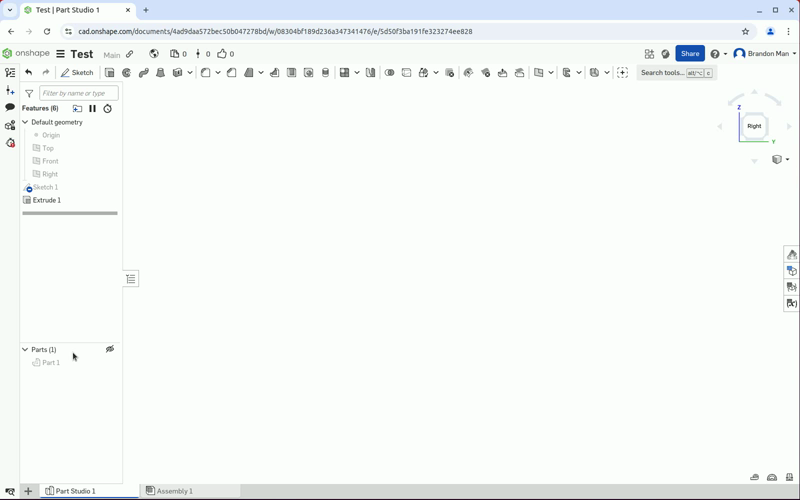
mouse_move(73, 352)
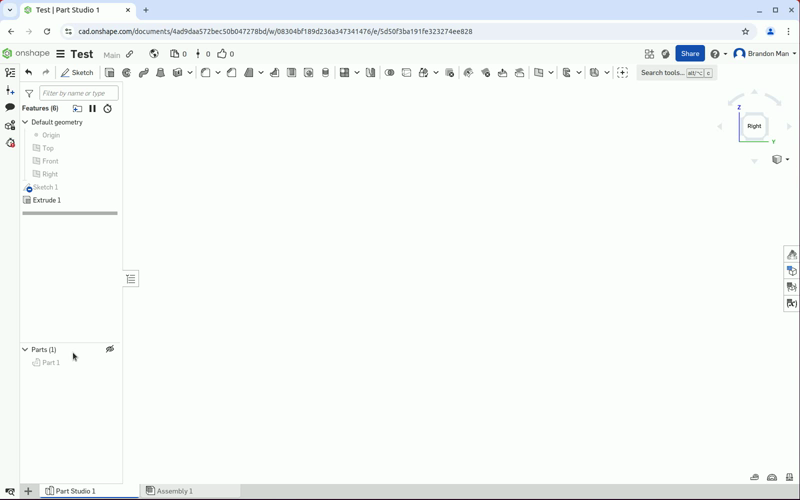
key(shift+y)
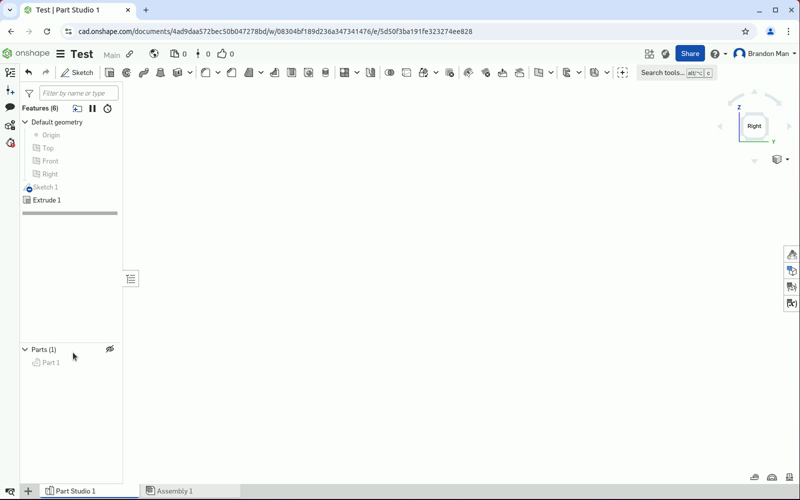
key(shift+s)
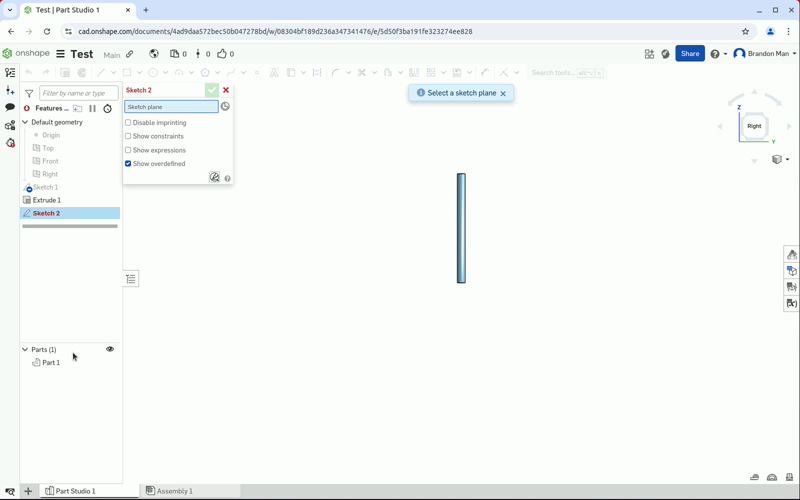
mouse_move(73, 176)
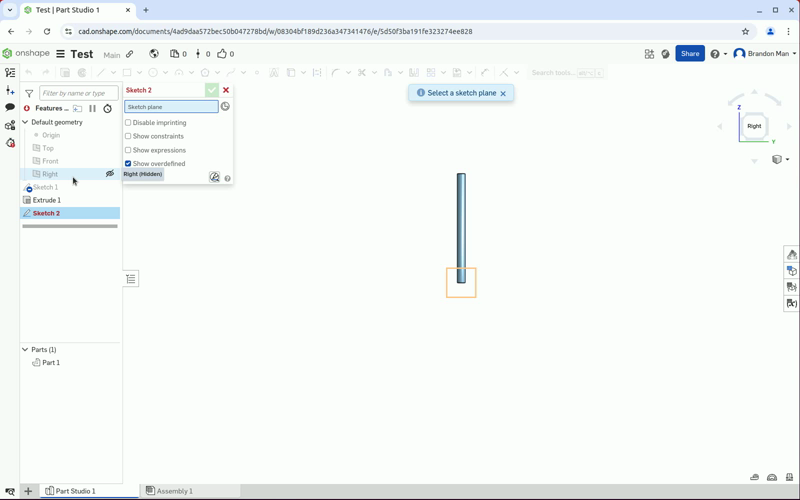
click(73, 176)
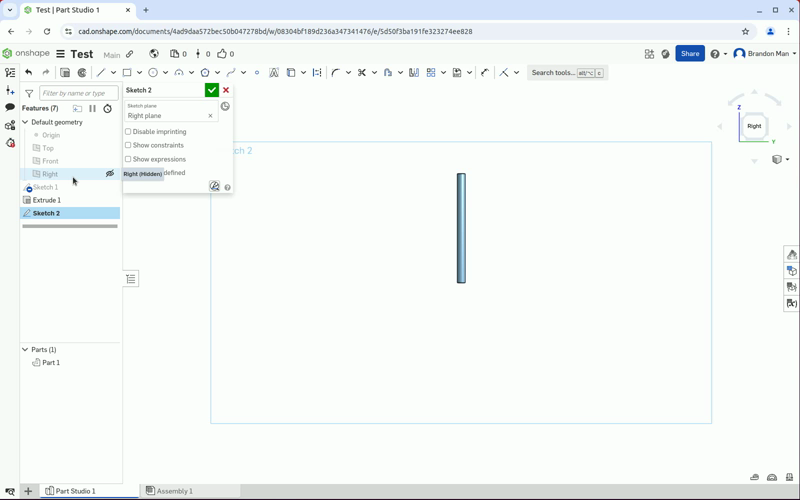
mouse_move(73, 352)
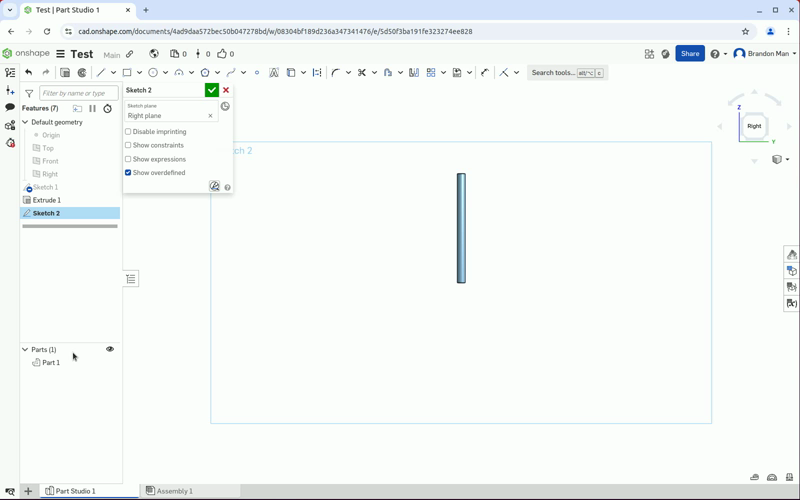
key(y)
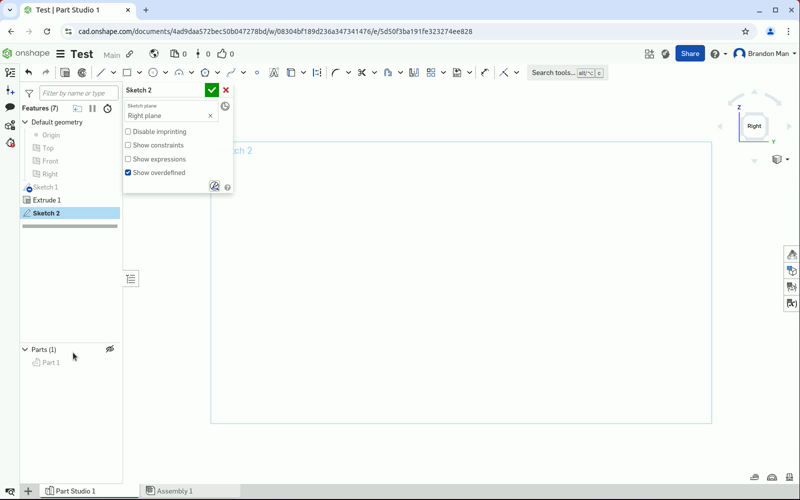
key(c)
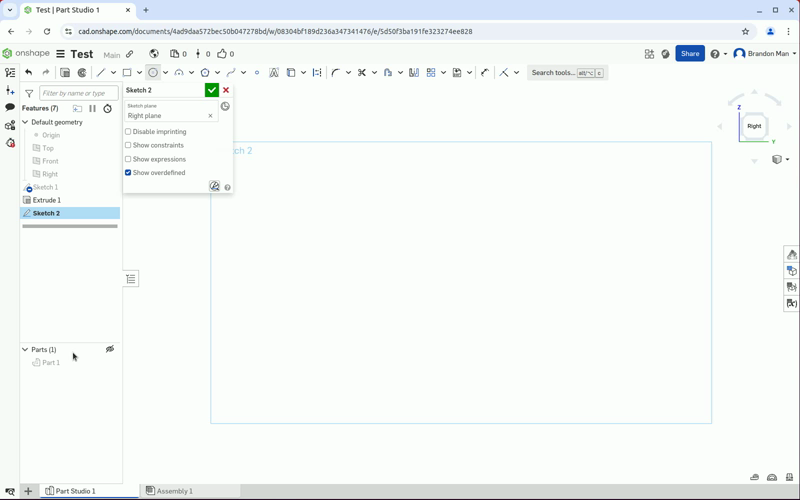
key_down(shift)
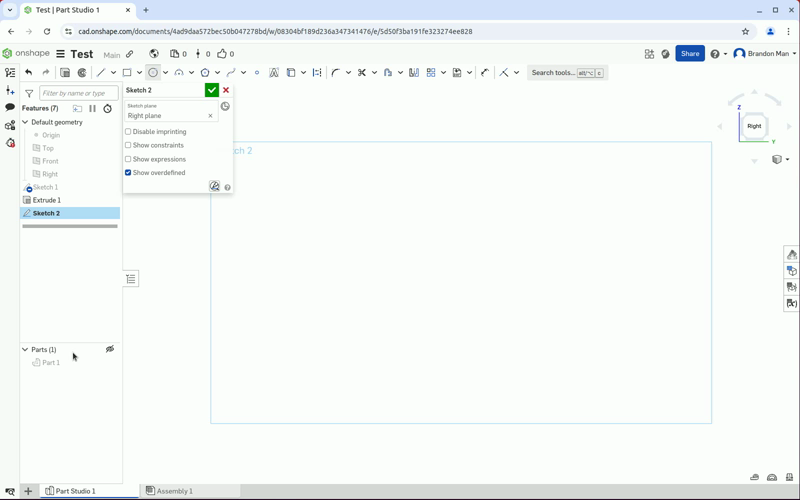
mouse_move(461, 172)
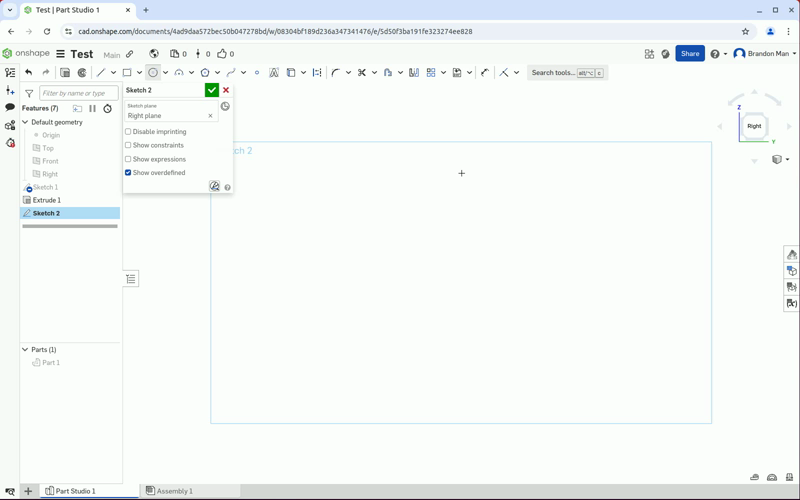
click(461, 172)
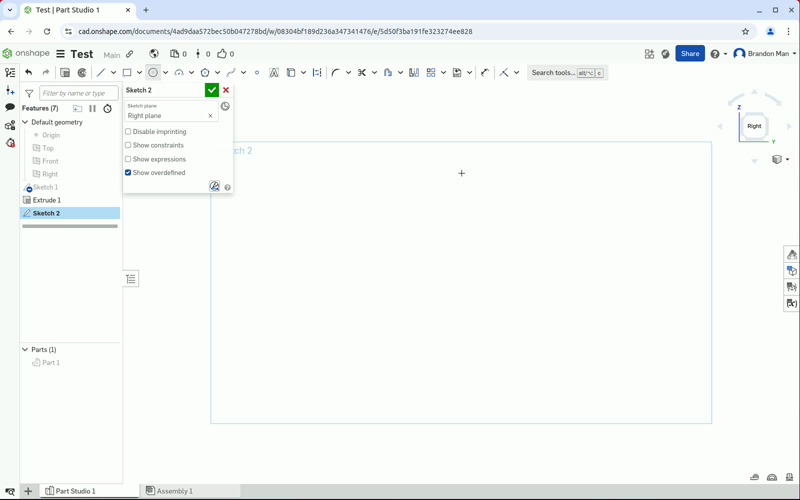
key_up(shift)
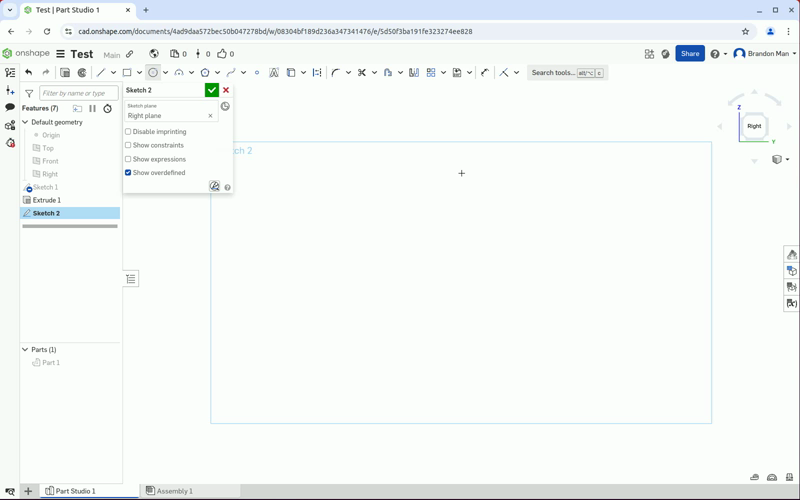
mouse_move(465, 172)
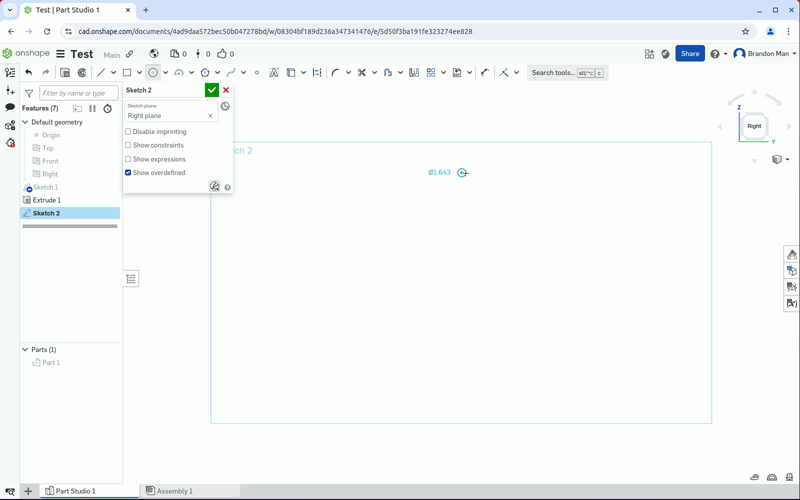
click(465, 172)
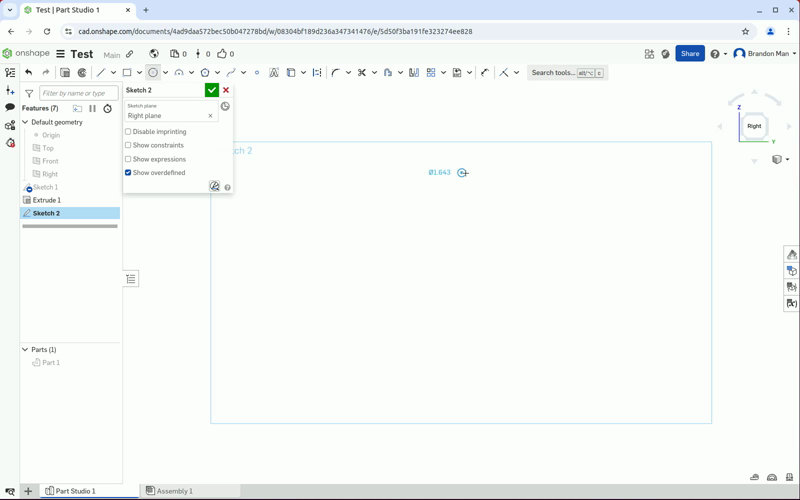
key(esc)
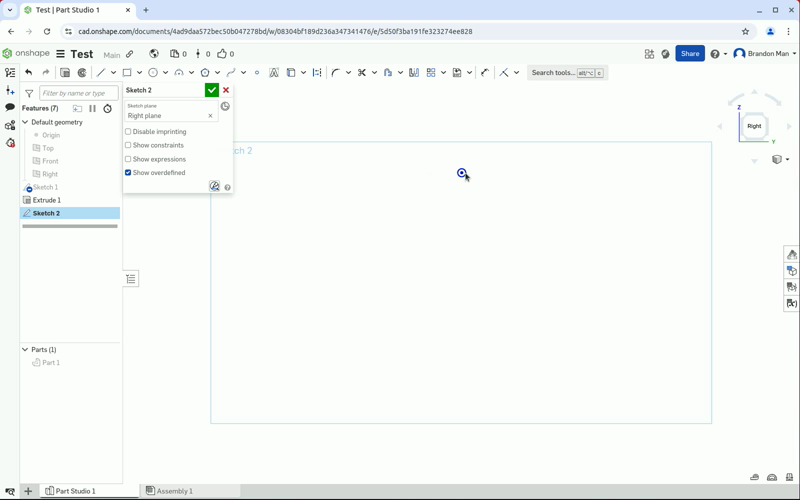
key(c)
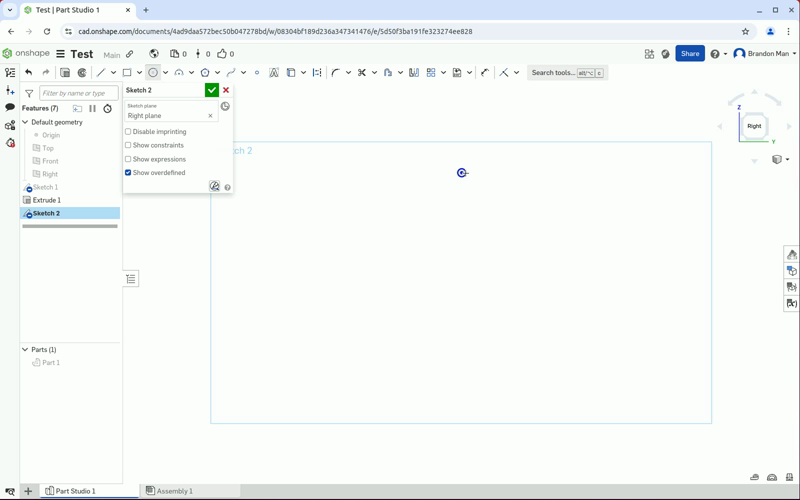
key_down(shift)
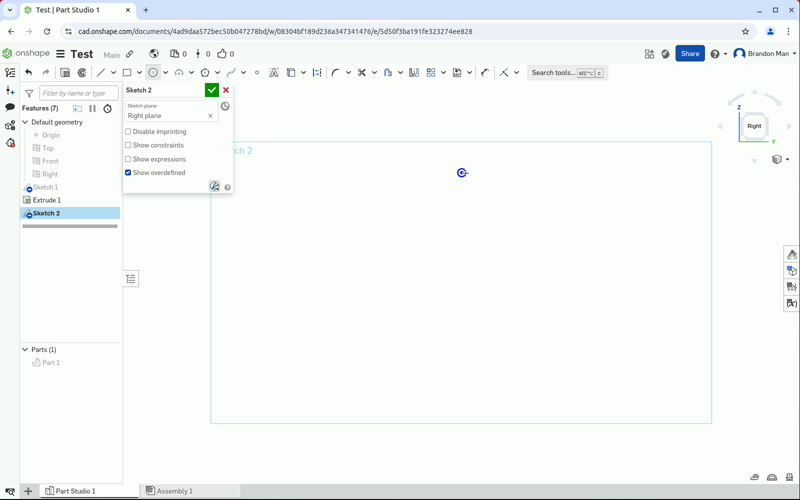
mouse_move(461, 172)
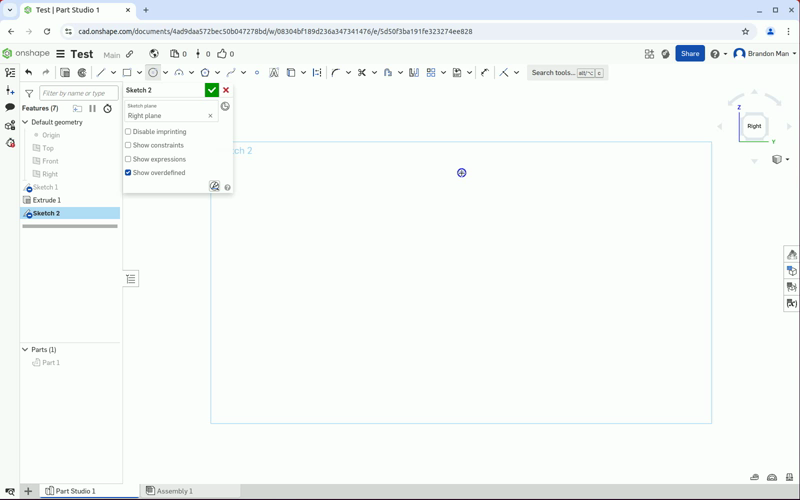
scroll(6)
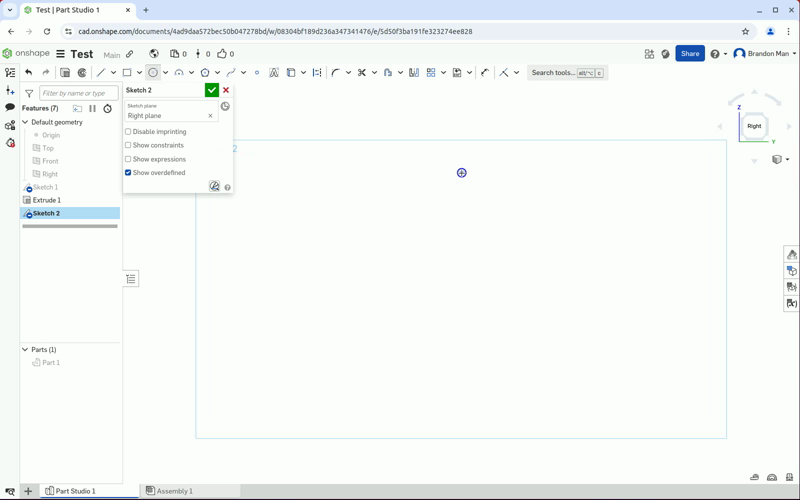
scroll(6)
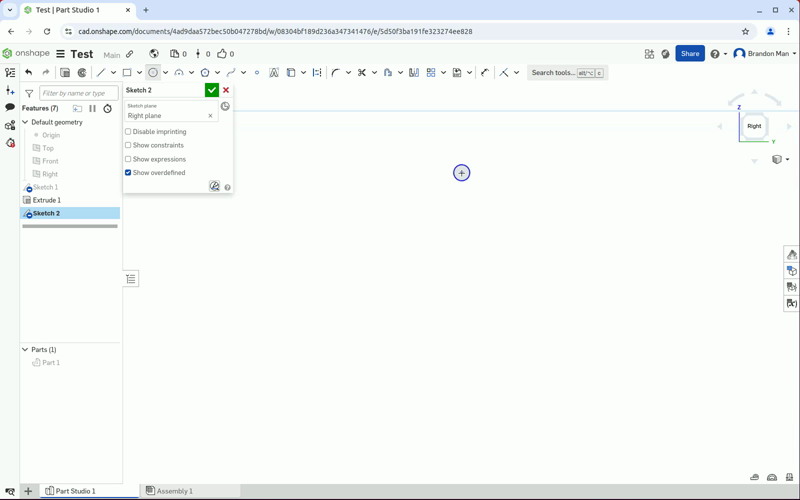
scroll(6)
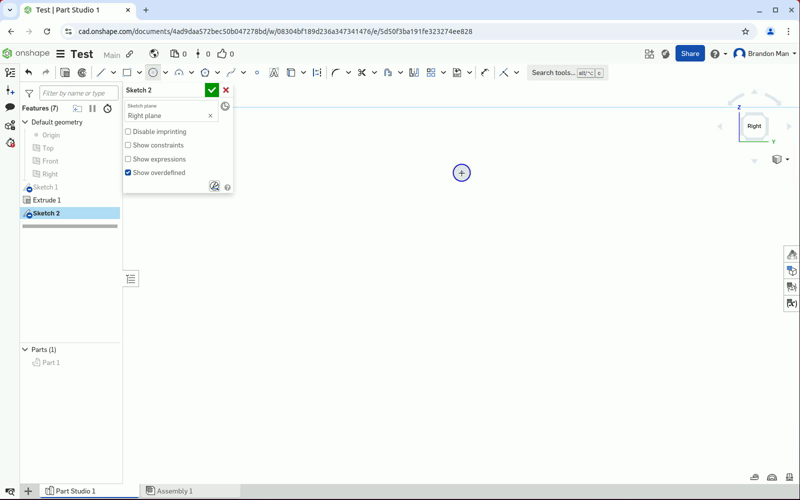
scroll(6)
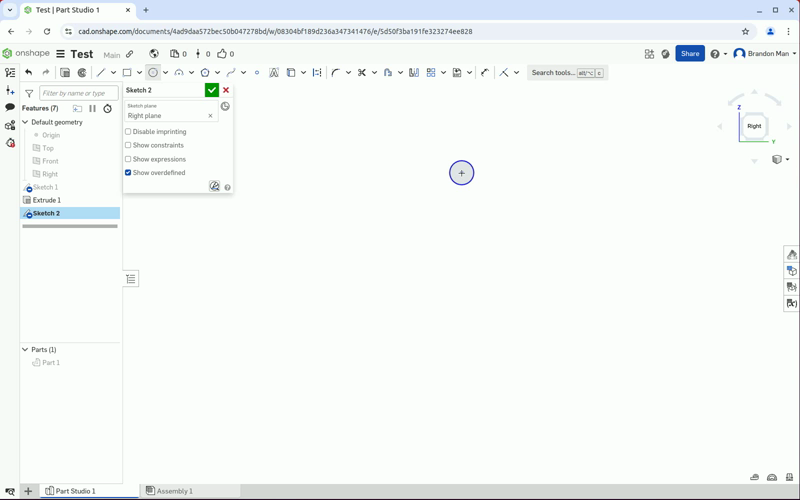
scroll(6)
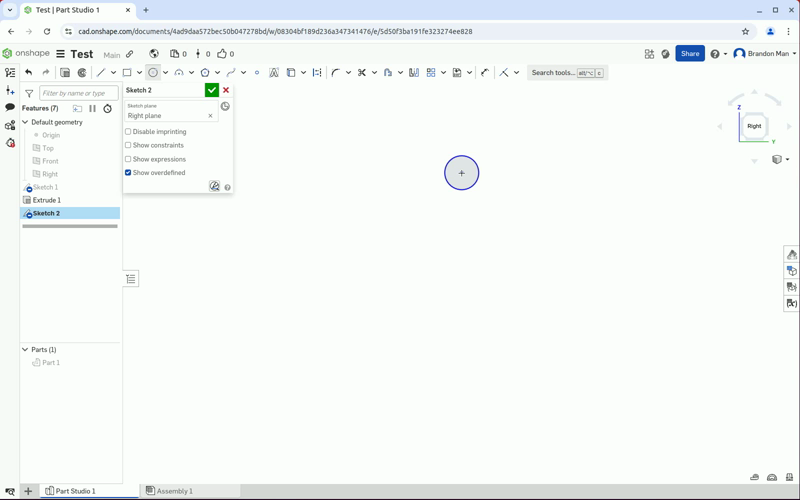
scroll(6)
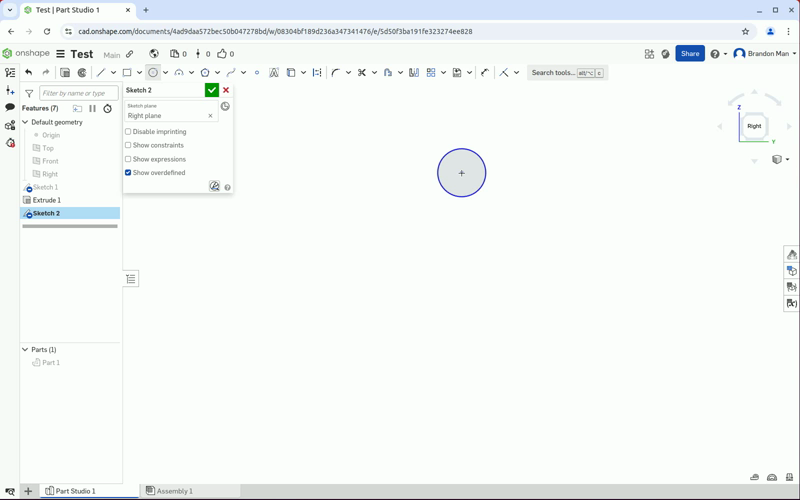
scroll(6)
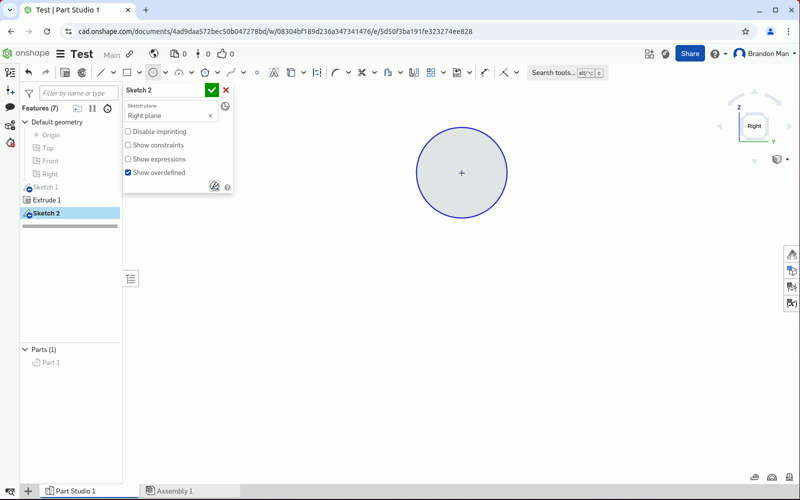
click(461, 172)
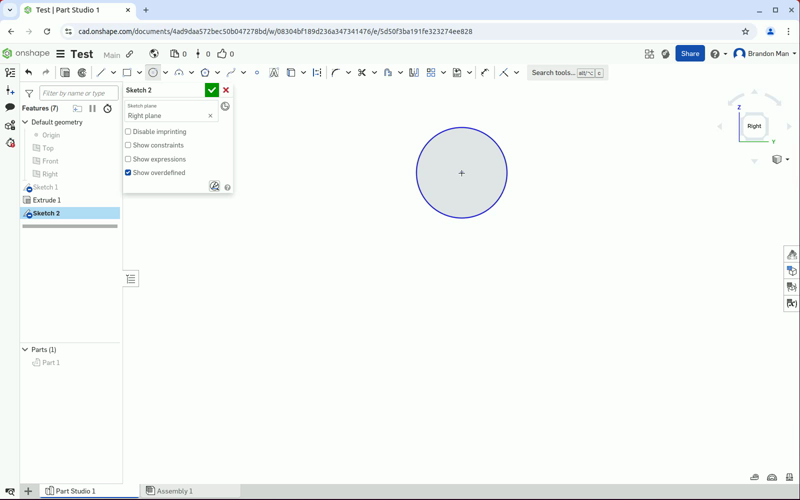
scroll(-6)
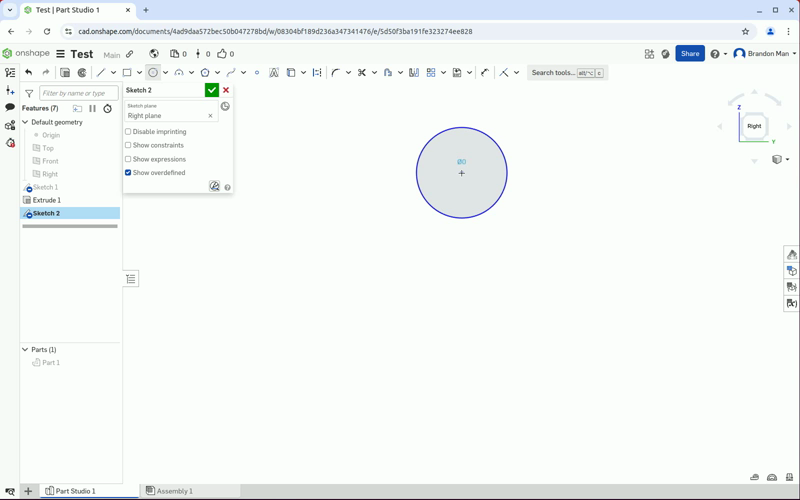
scroll(-6)
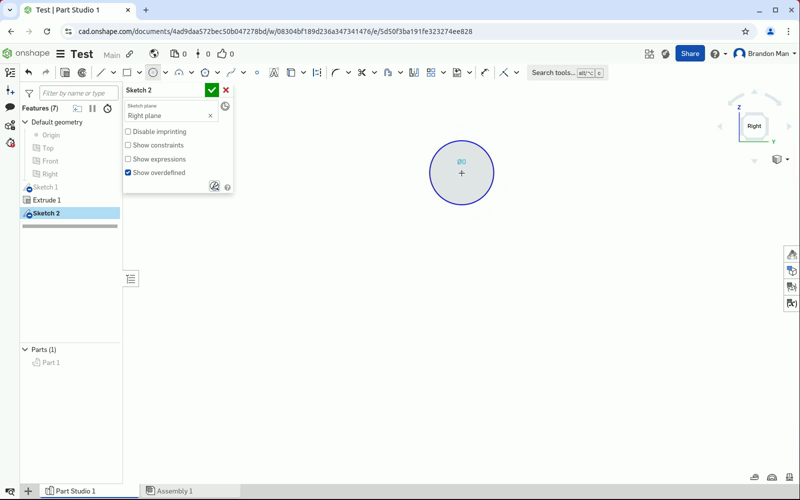
scroll(-6)
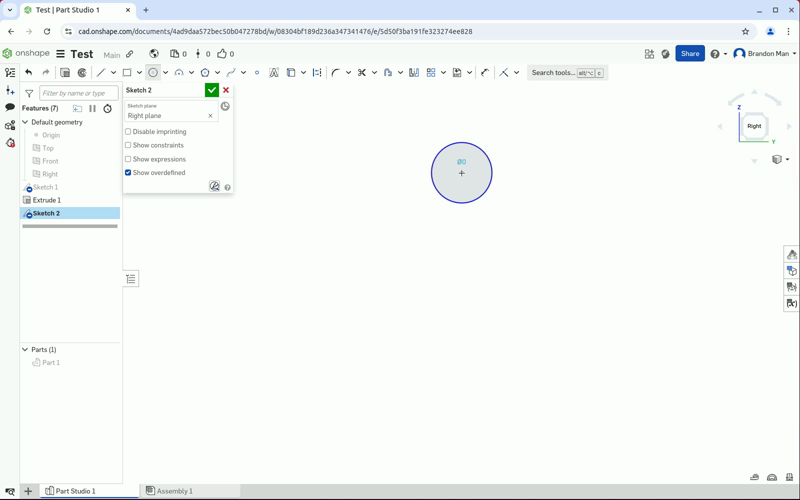
scroll(-6)
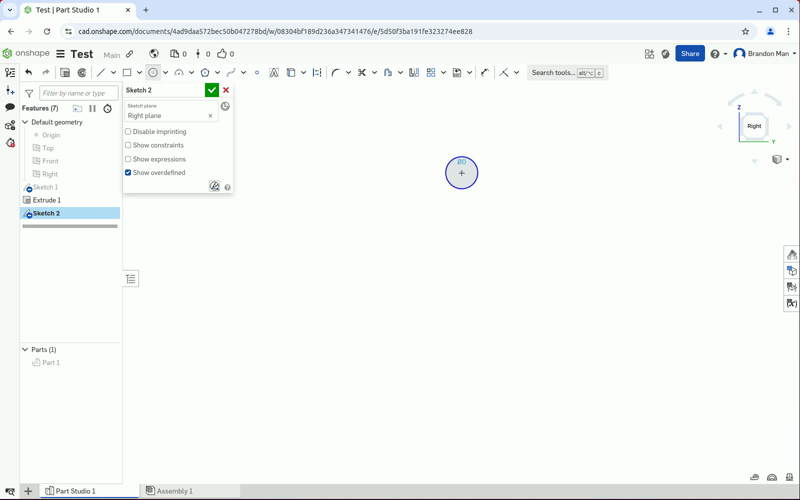
scroll(-6)
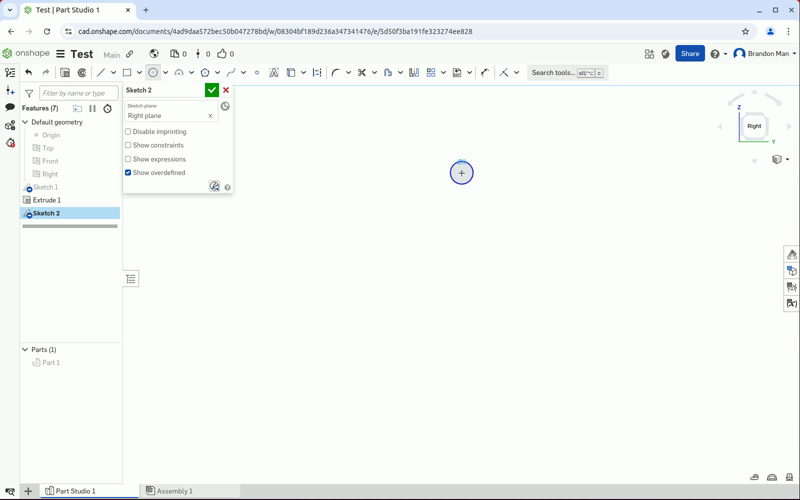
scroll(-6)
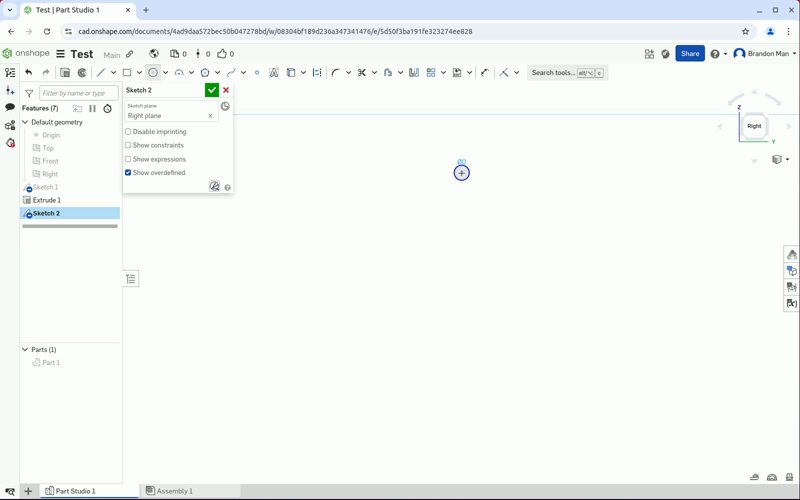
scroll(-6)
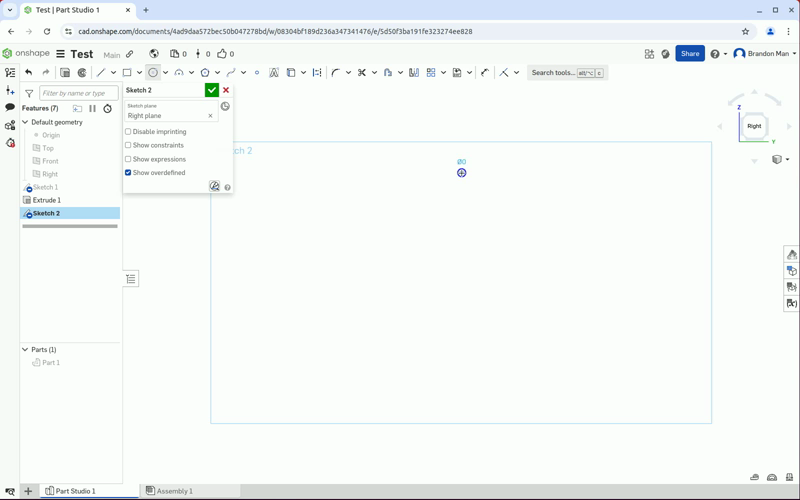
key_up(shift)
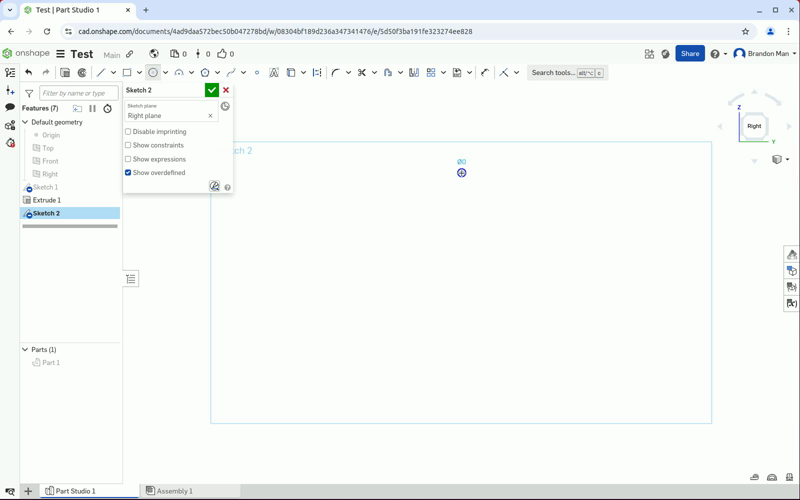
mouse_move(464, 172)
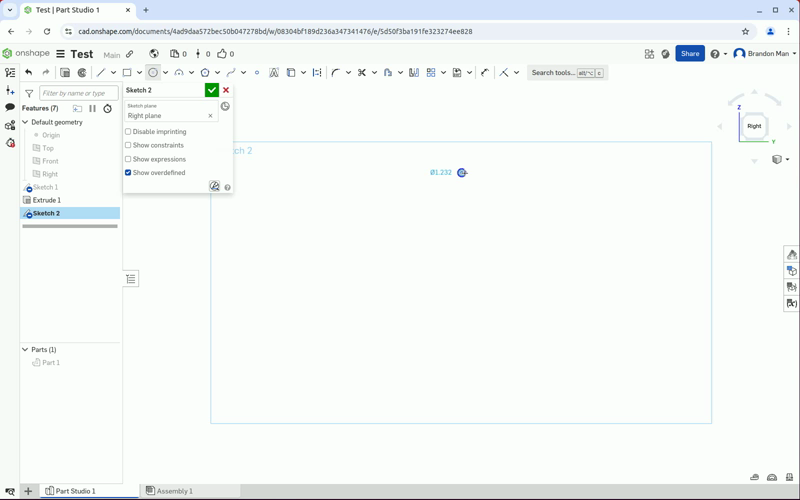
scroll(6)
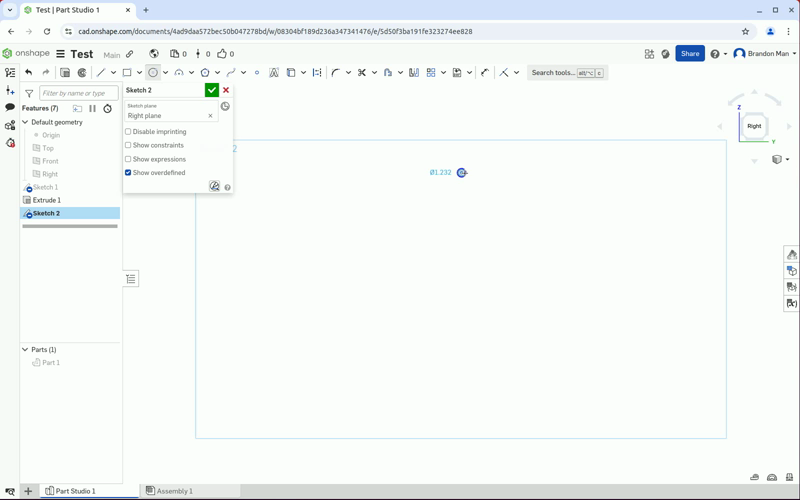
scroll(6)
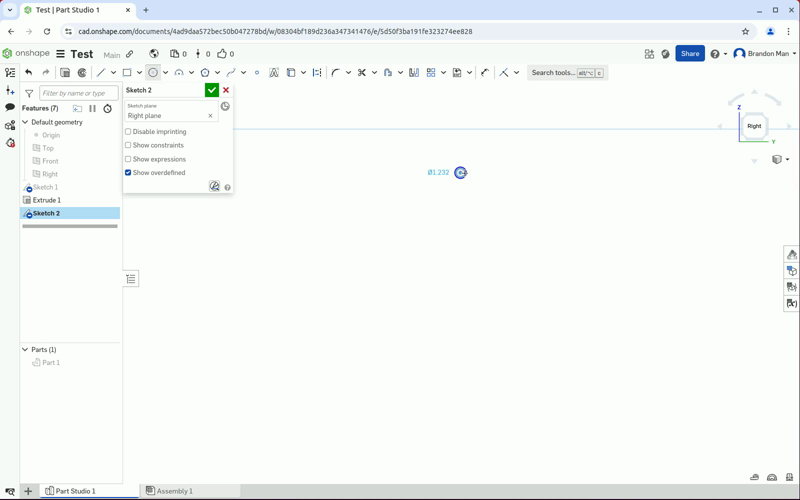
scroll(6)
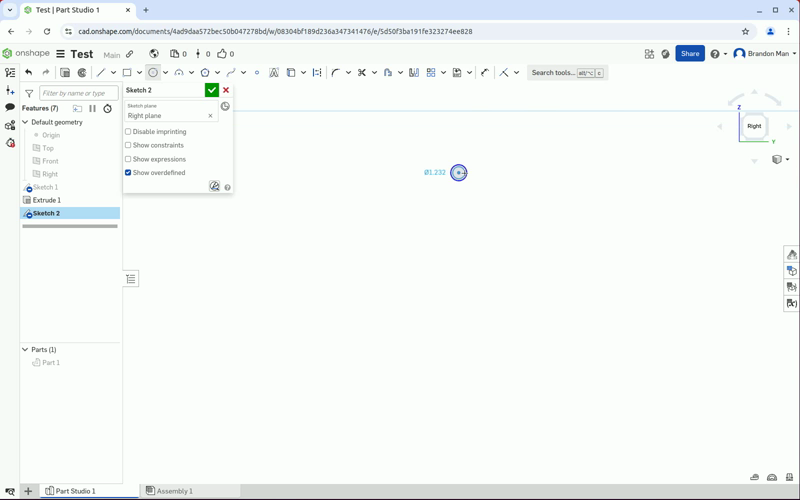
scroll(6)
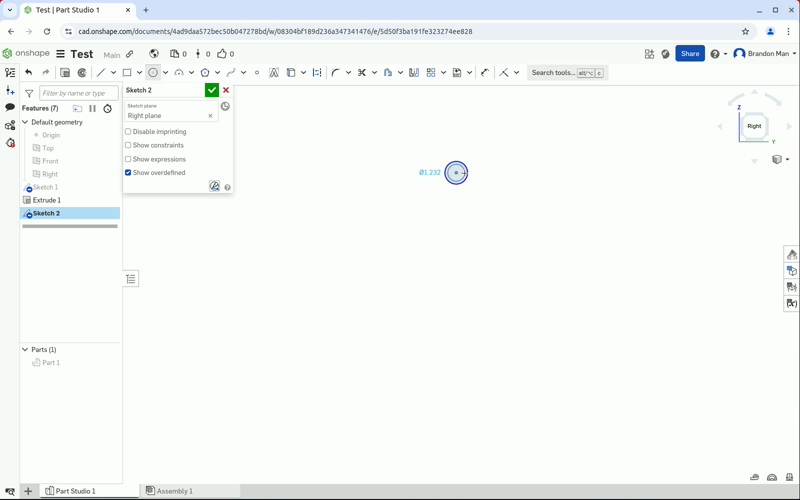
scroll(6)
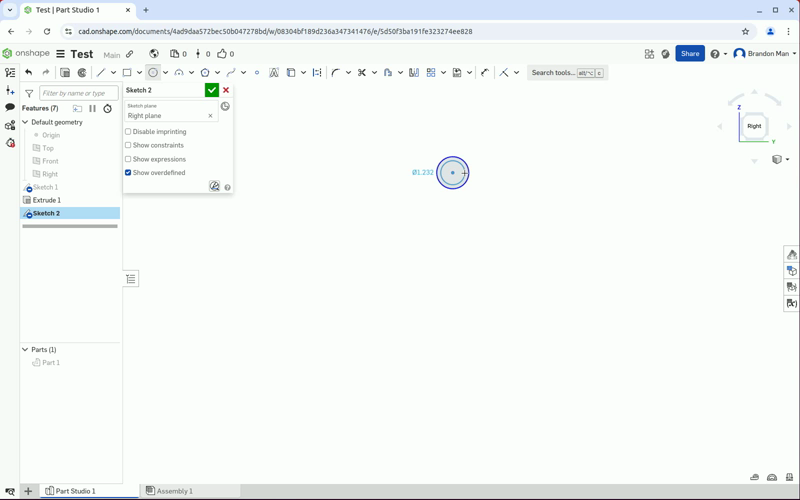
scroll(6)
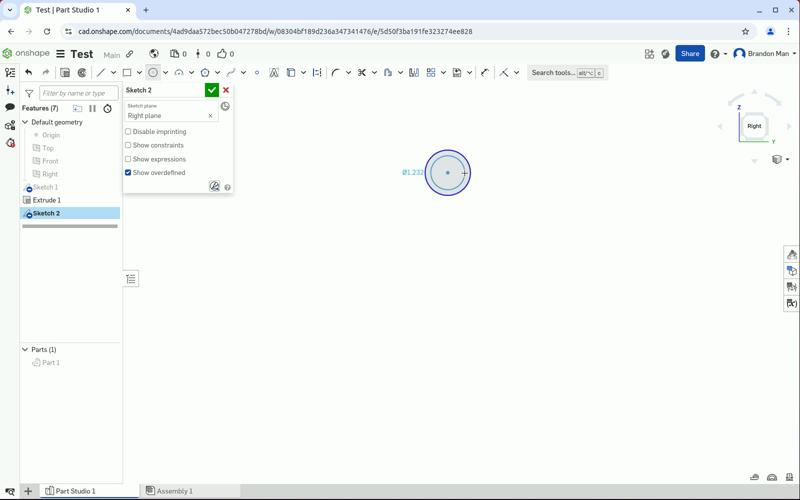
scroll(6)
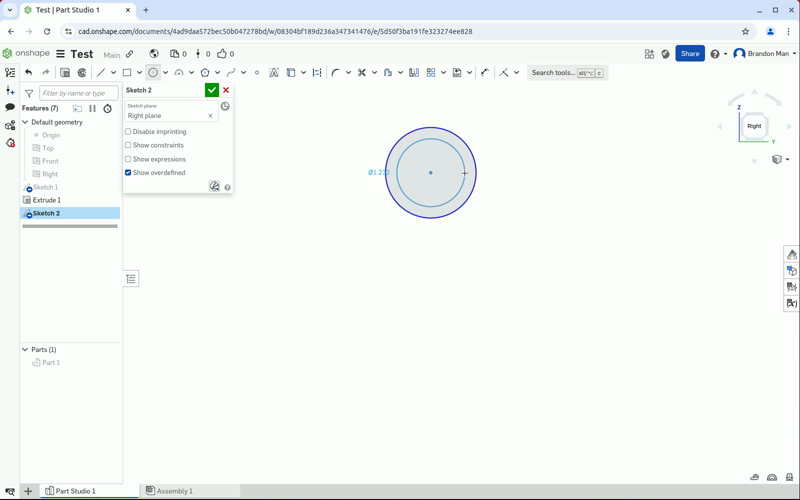
click(464, 172)
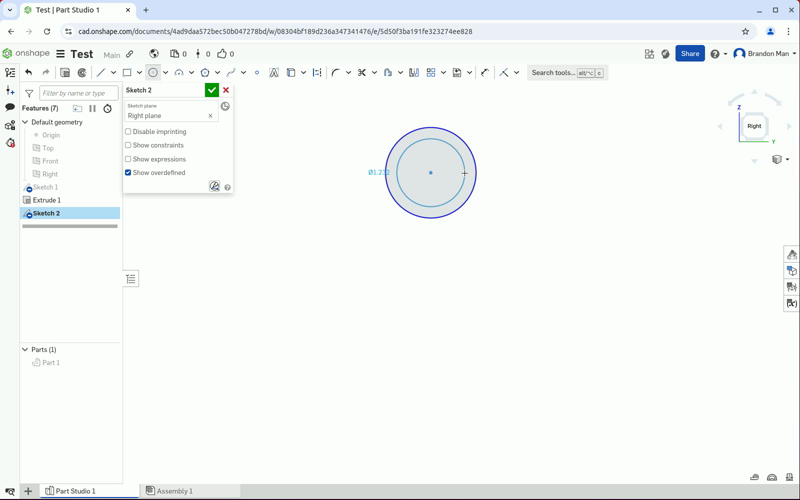
scroll(-6)
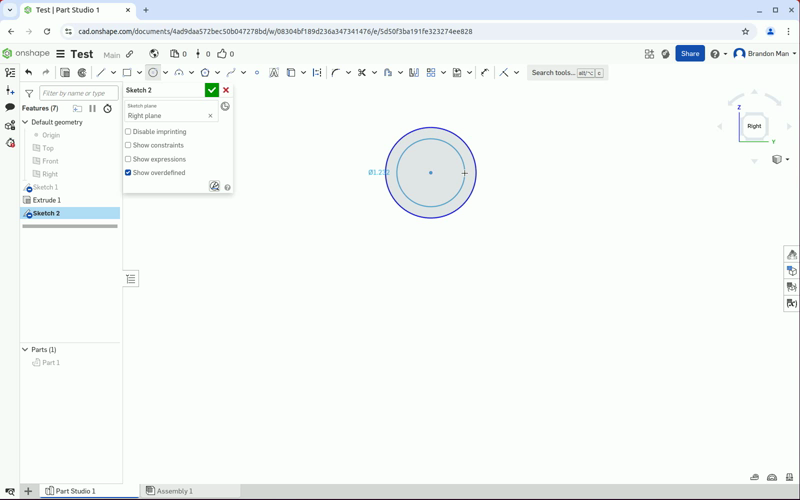
scroll(-6)
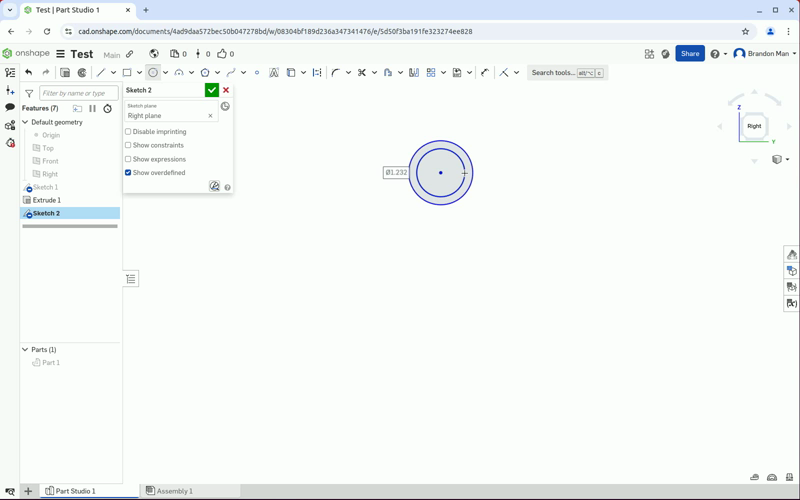
scroll(-6)
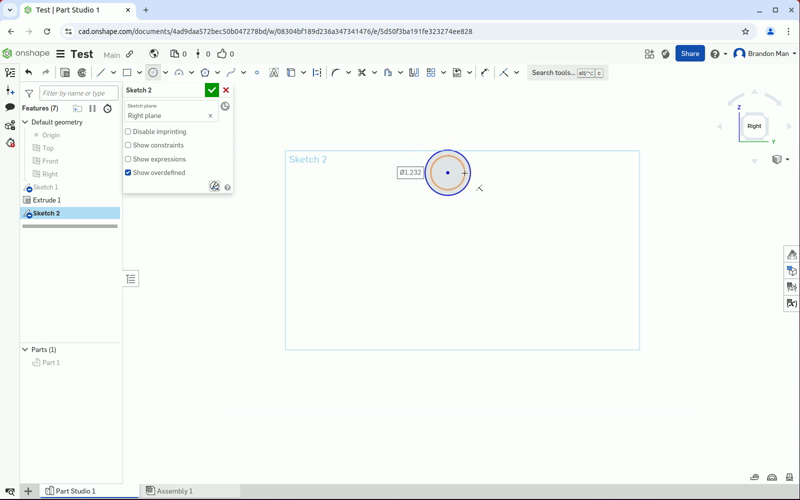
scroll(-6)
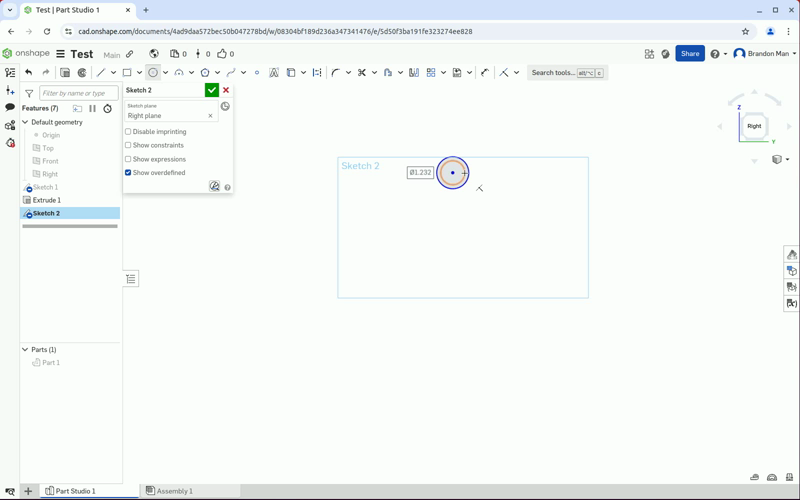
scroll(-6)
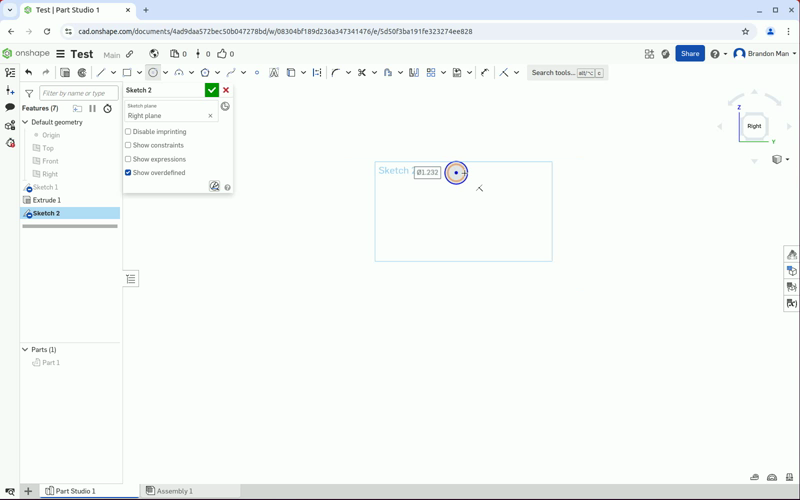
scroll(-6)
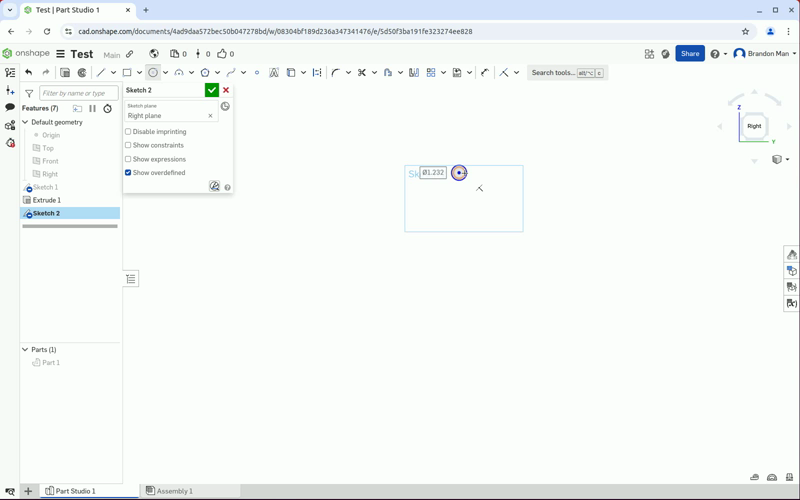
scroll(-6)
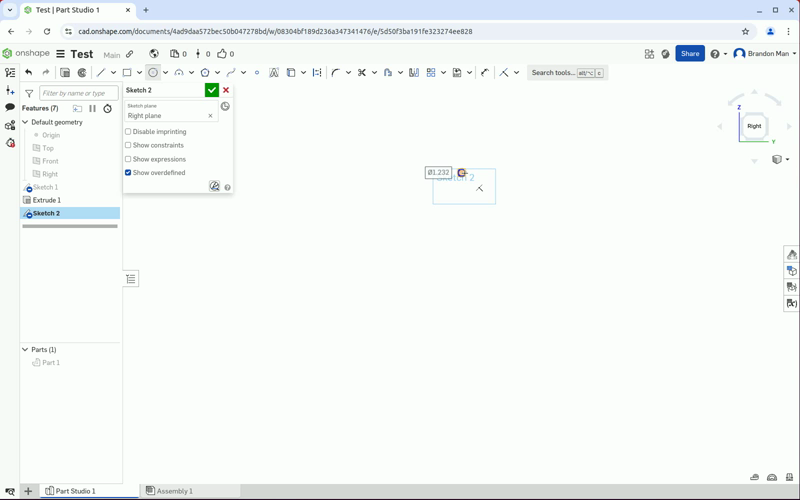
key(esc)
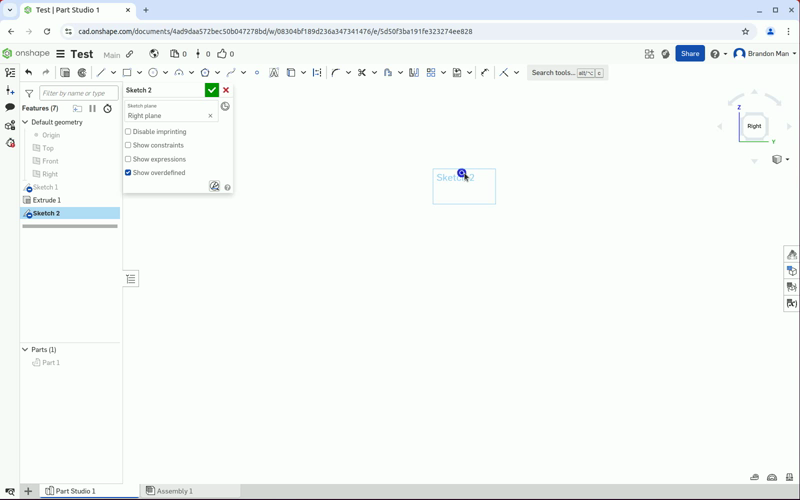
mouse_move(463, 169)
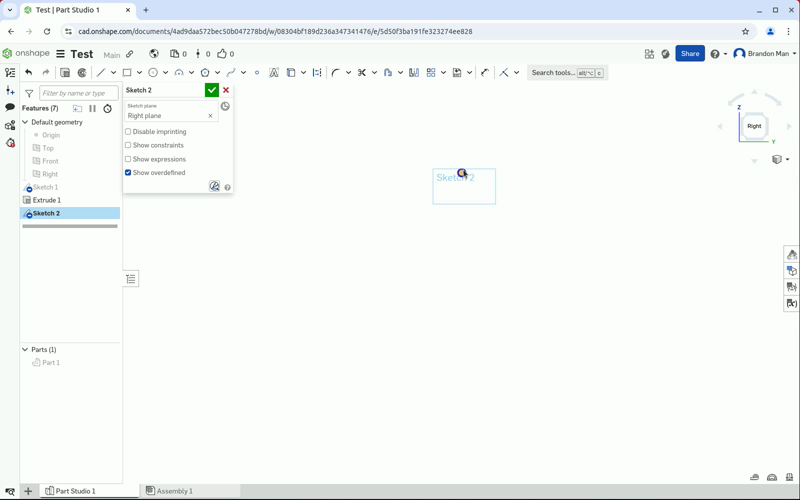
scroll(6)
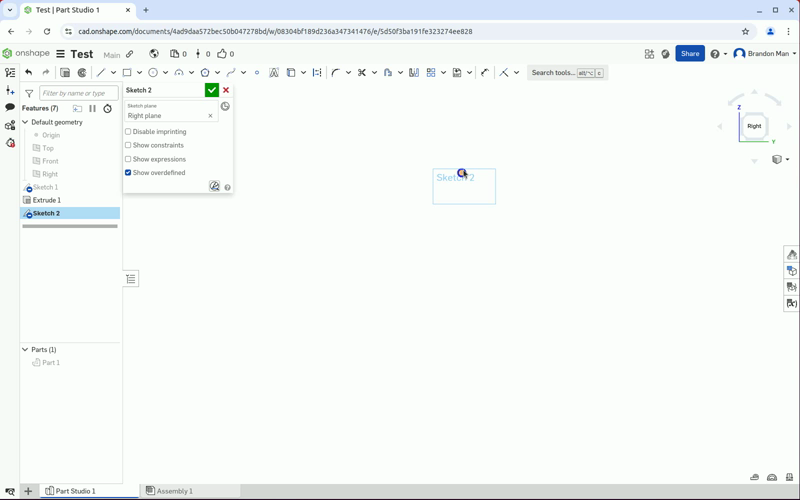
scroll(6)
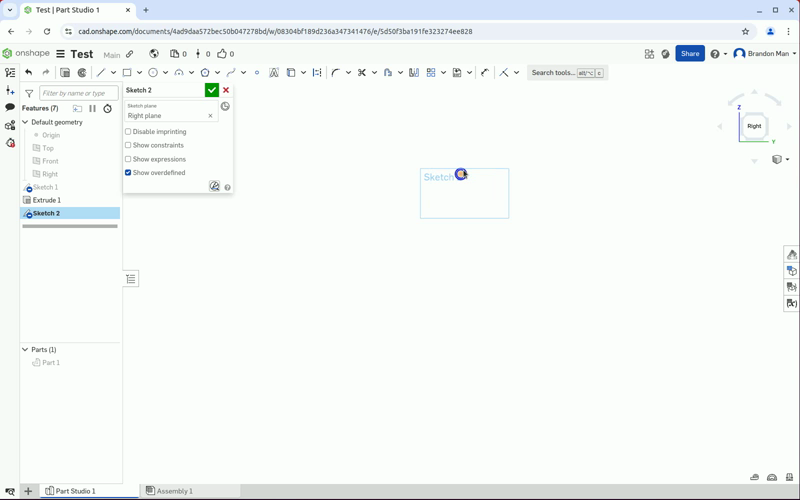
scroll(6)
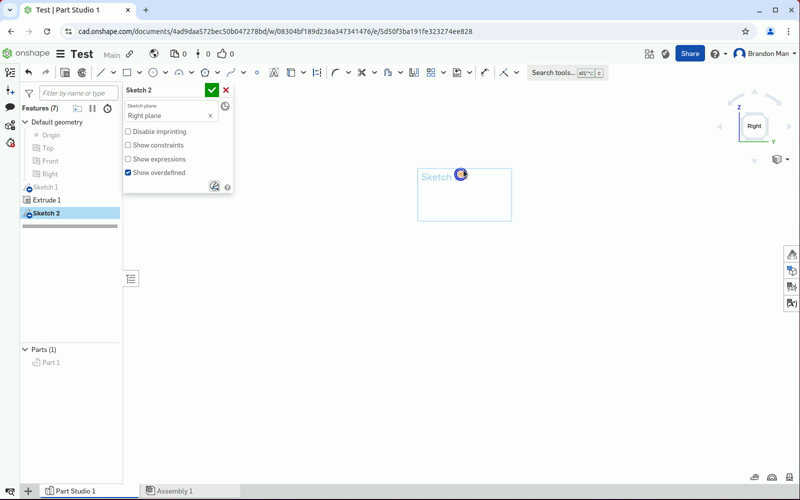
scroll(6)
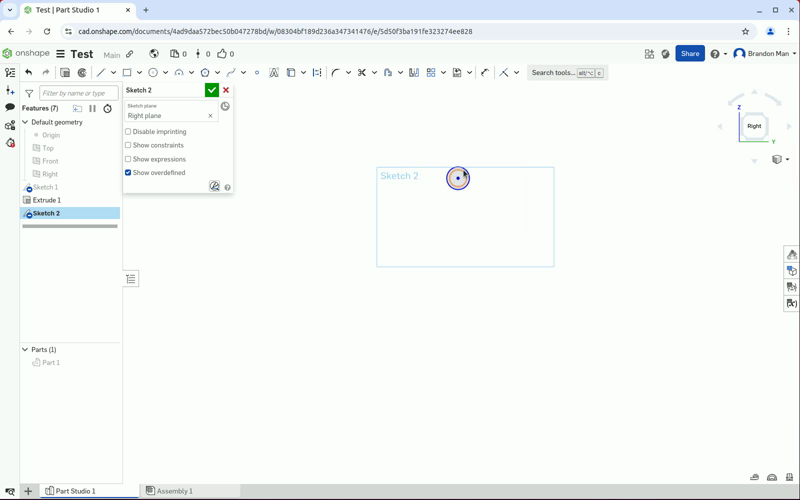
scroll(6)
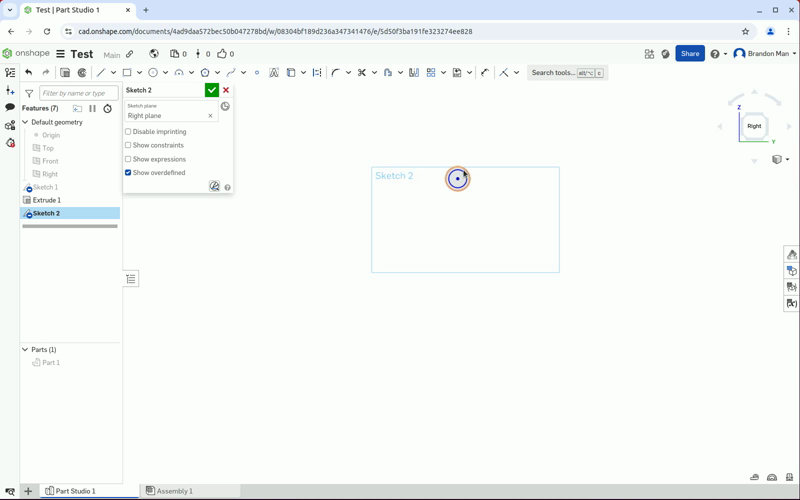
scroll(6)
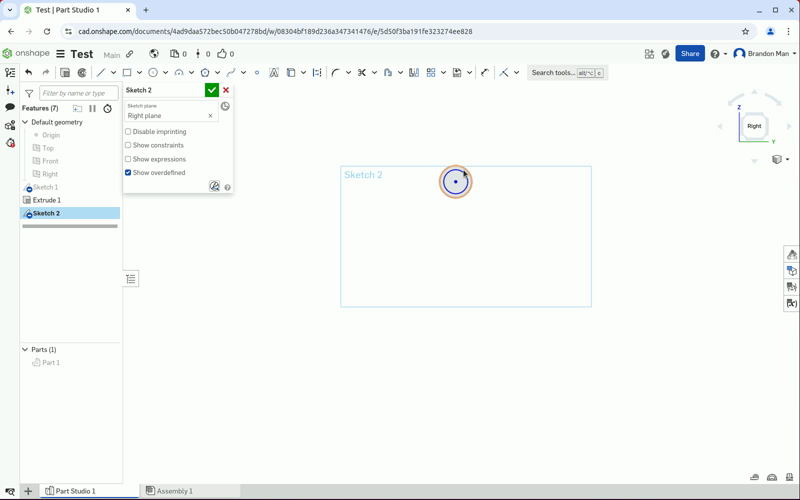
scroll(6)
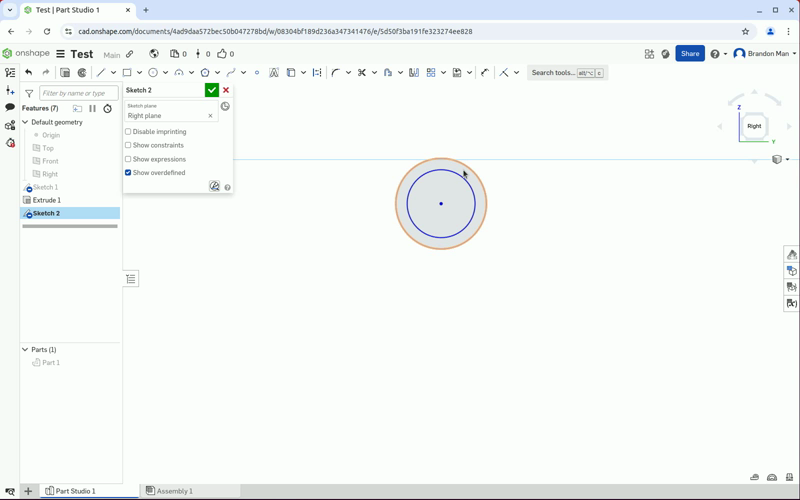
click(463, 169)
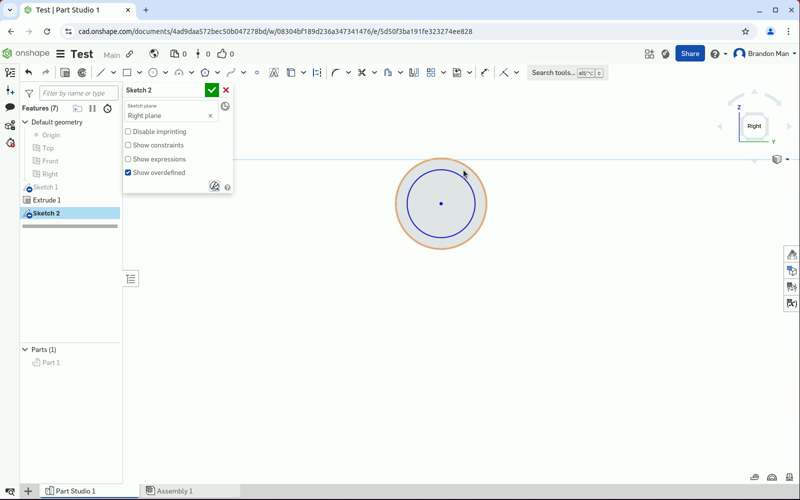
scroll(-6)
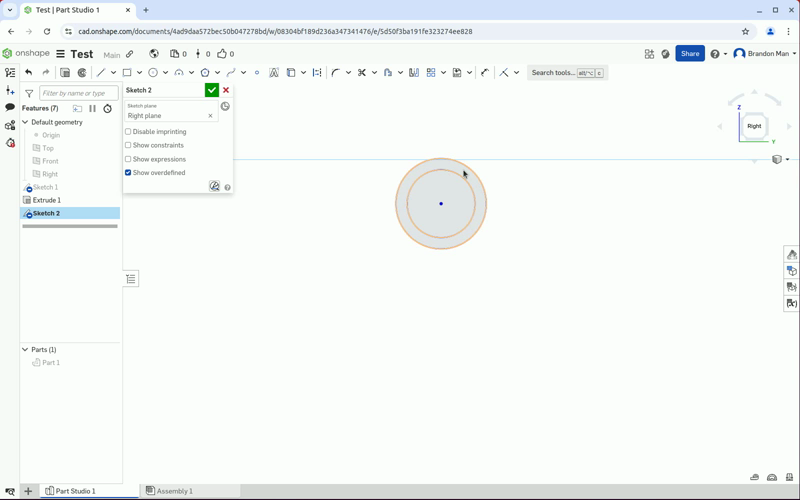
scroll(-6)
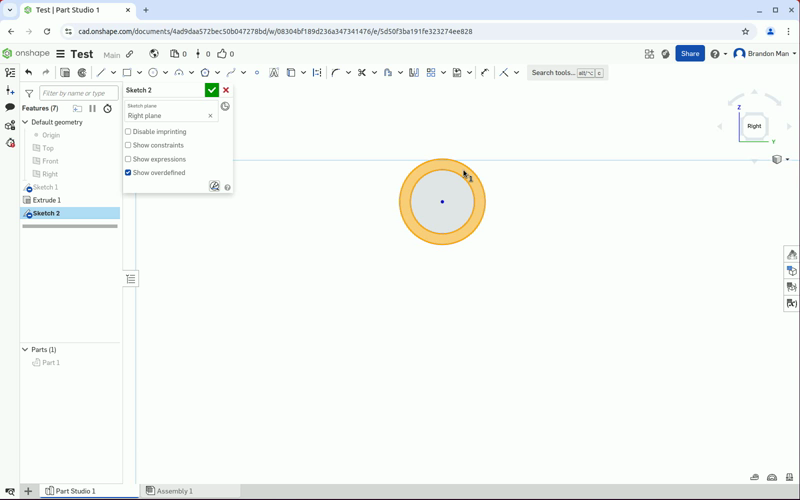
scroll(-6)
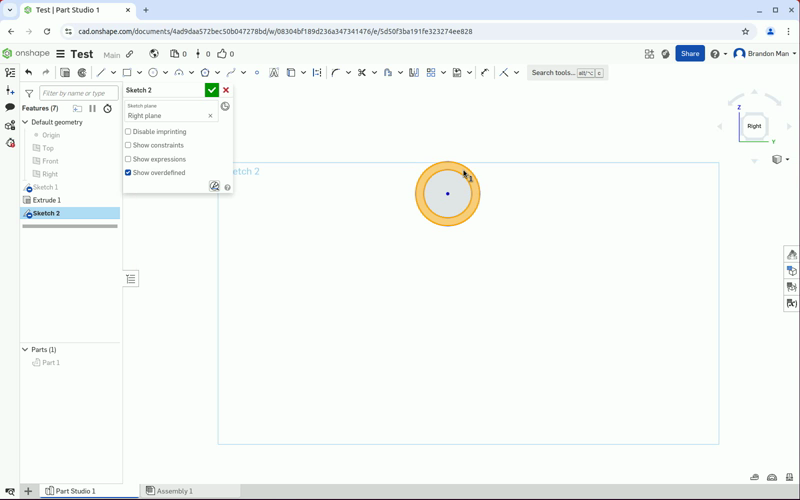
scroll(-6)
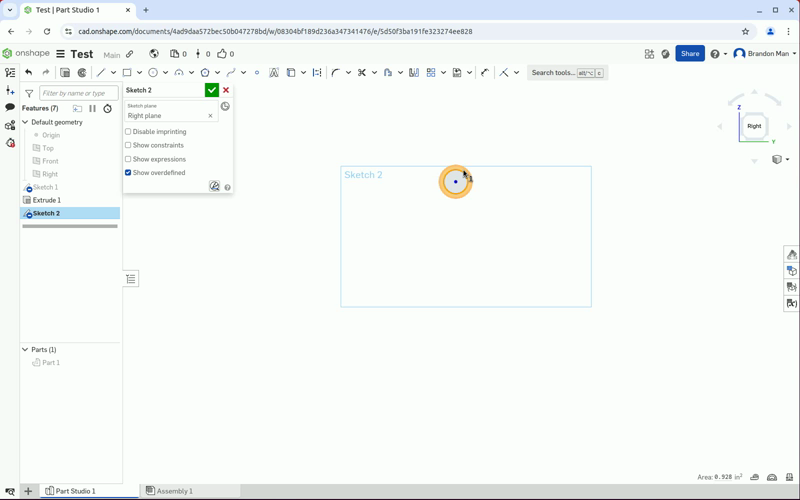
scroll(-6)
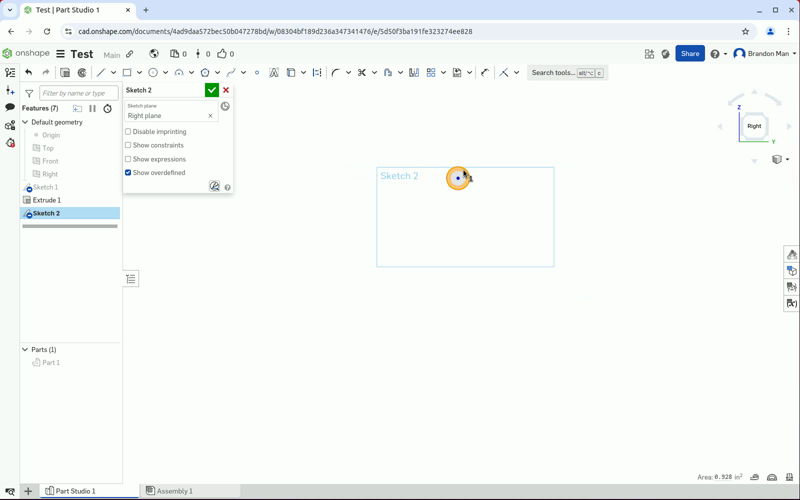
scroll(-6)
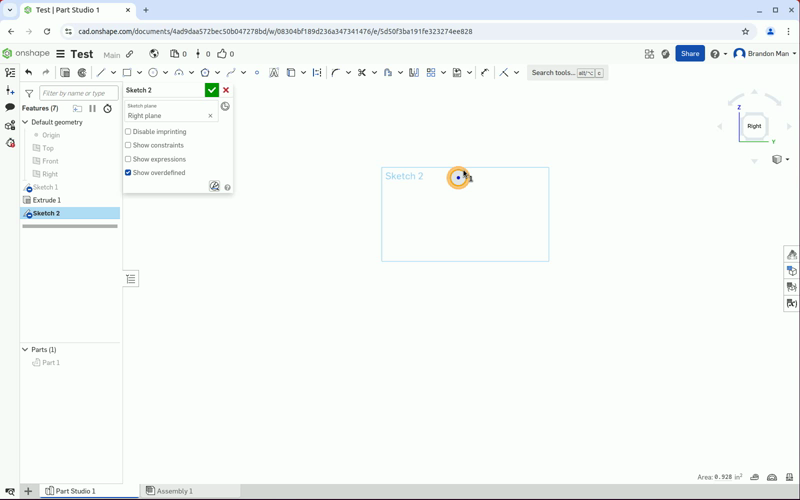
scroll(-6)
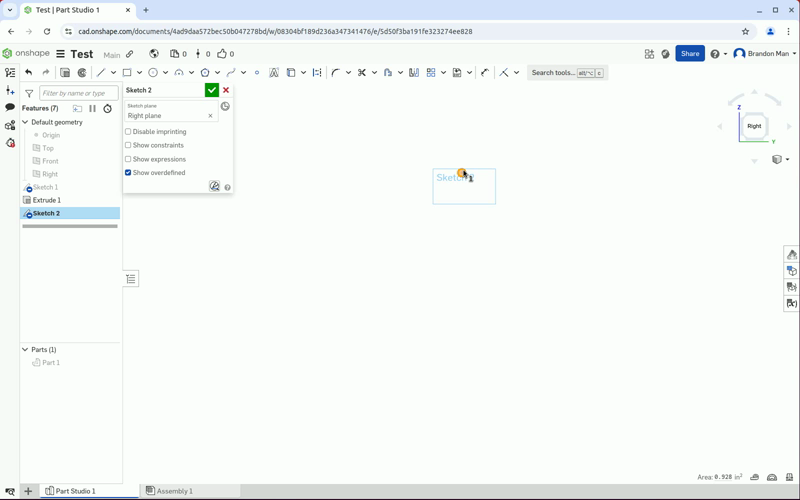
mouse_move(73, 352)
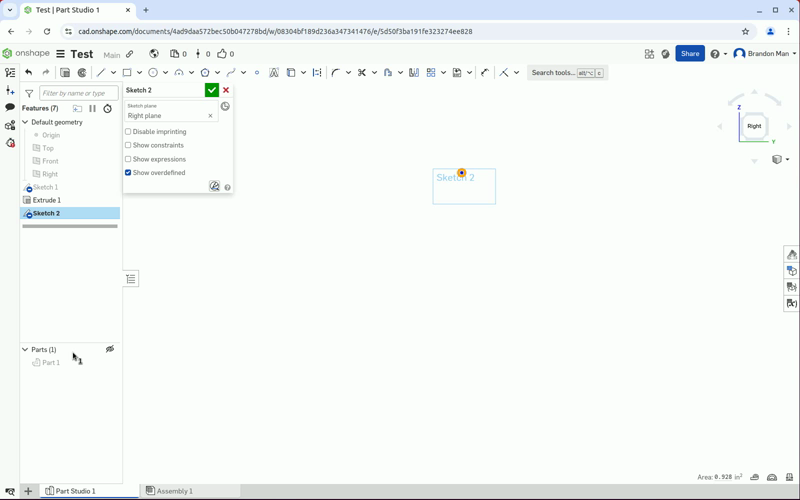
key(shift+y)
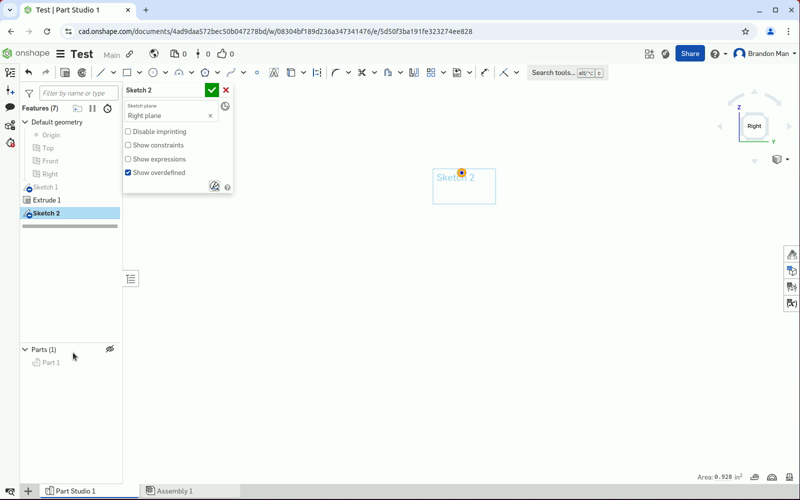
key(shift+e)
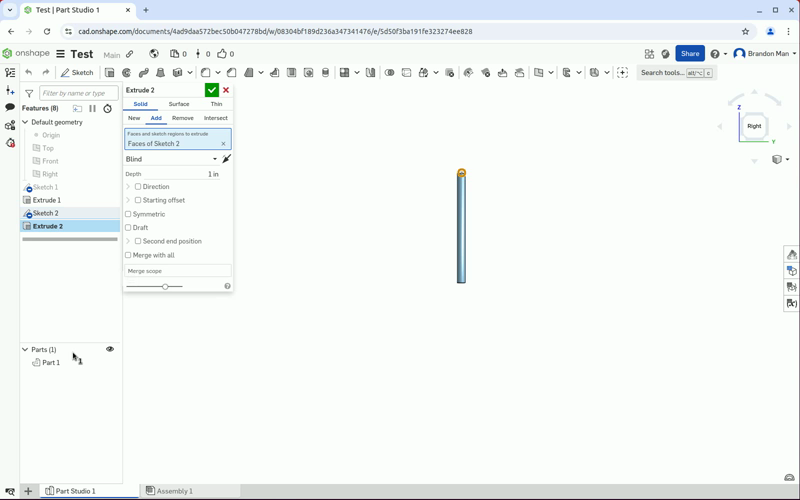
mouse_move(143, 106)
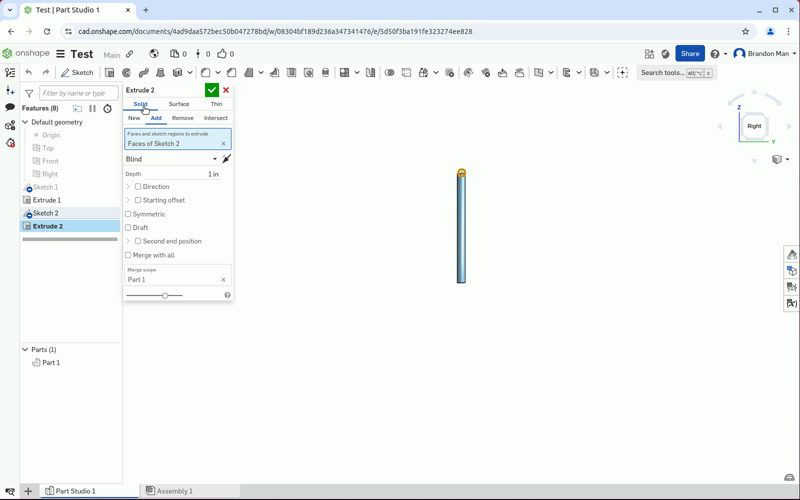
click(143, 106)
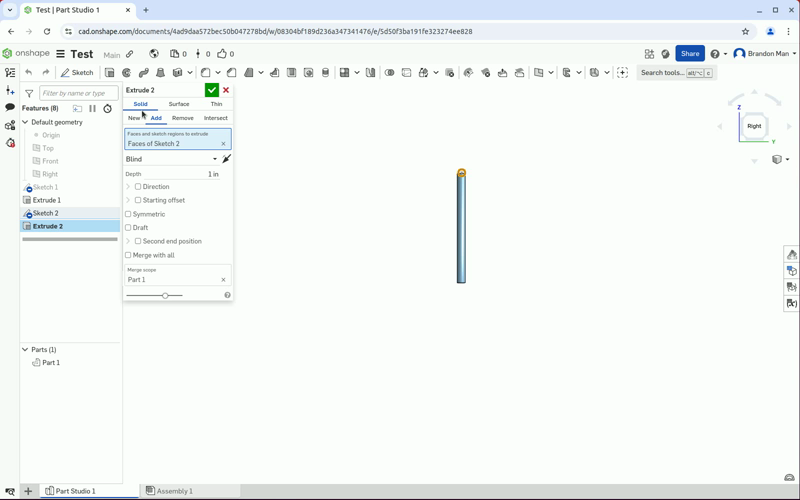
mouse_move(137, 120)
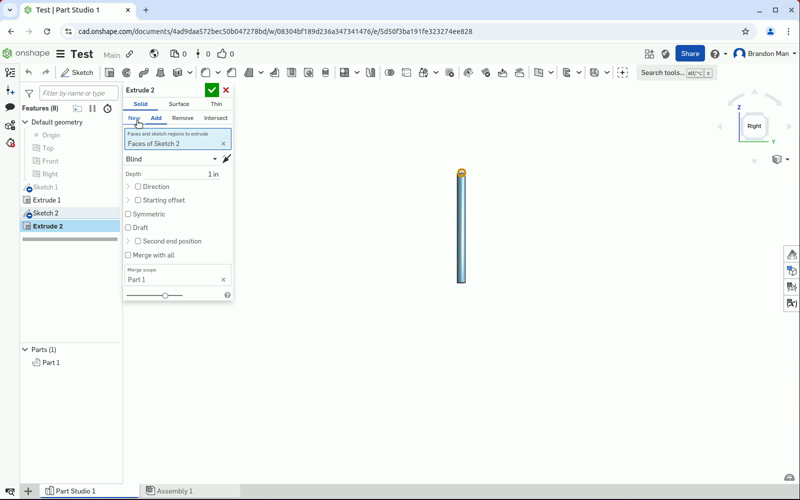
click(137, 120)
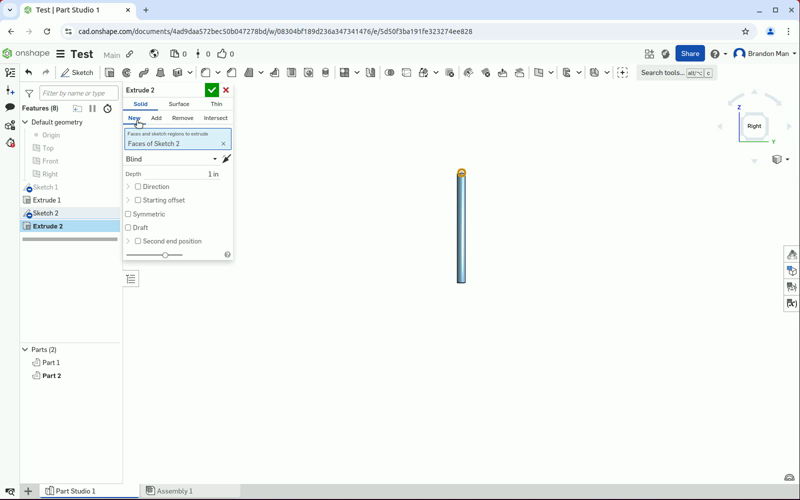
key(tab, 4)
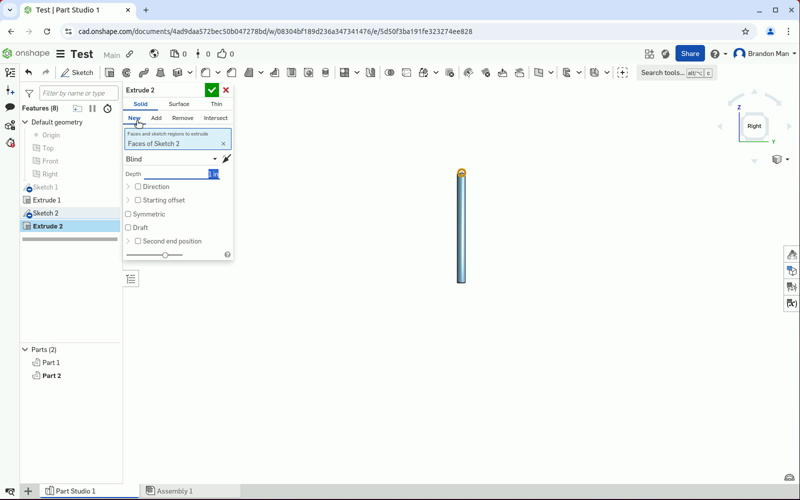
text(20.701)
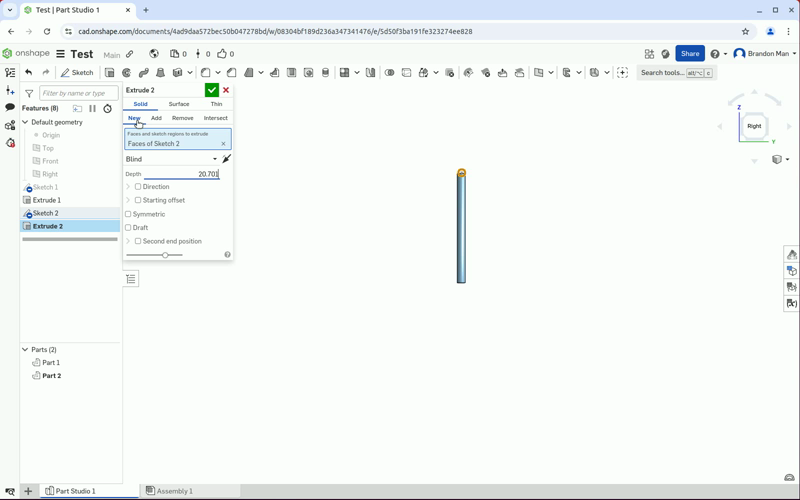
key(enter)
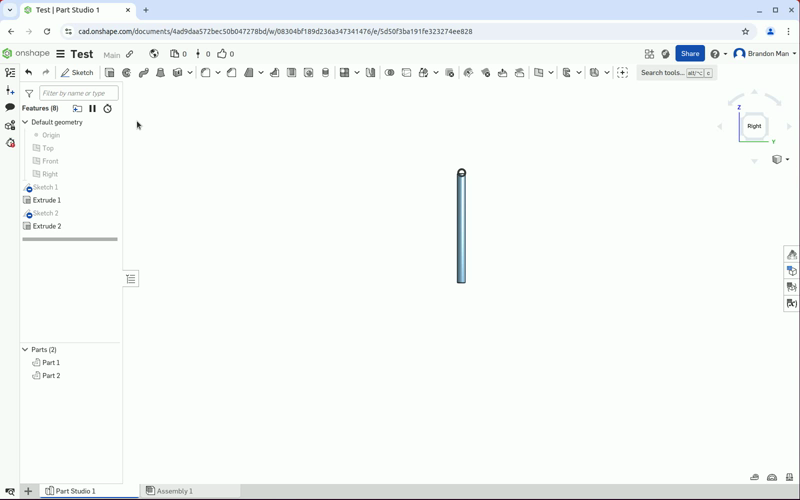
key(shift+h)
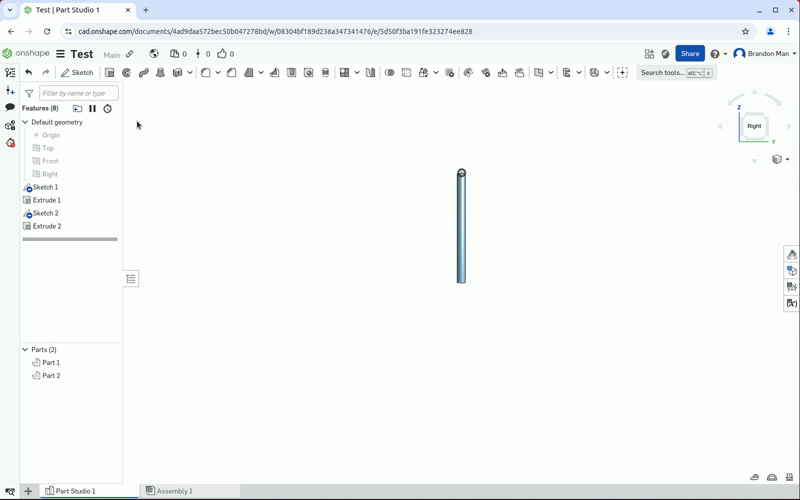
key(shift+h)
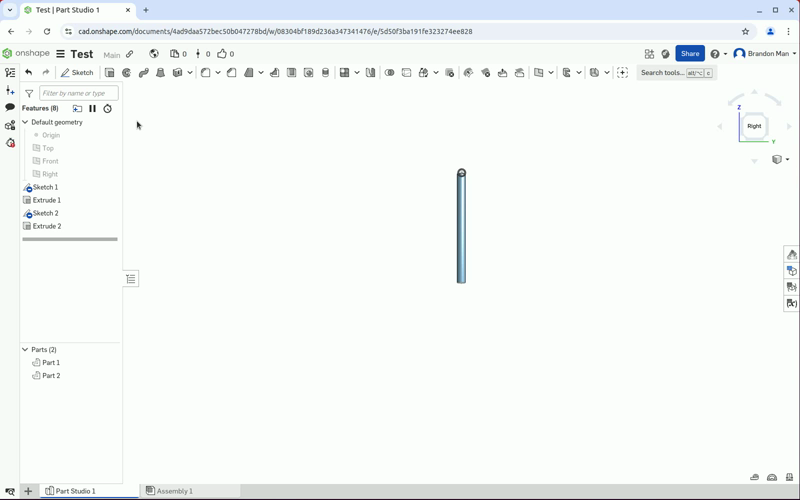
key(shift+7)
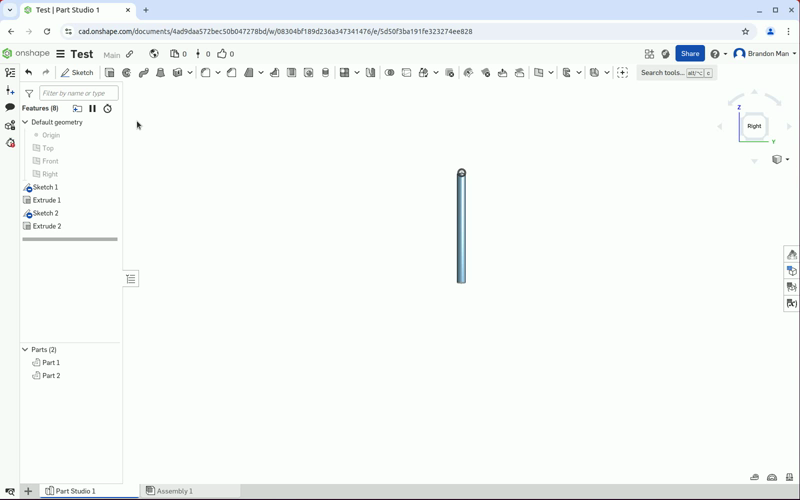
key(right, 2)
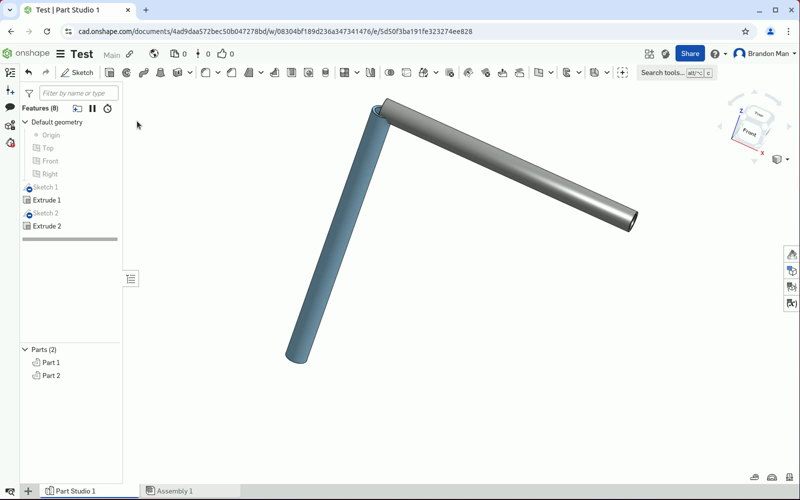
key(down, 2)
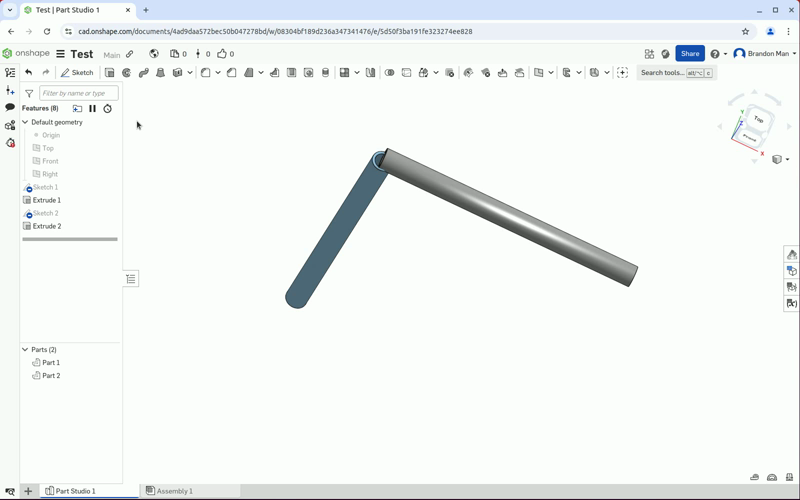
key(up, 2)
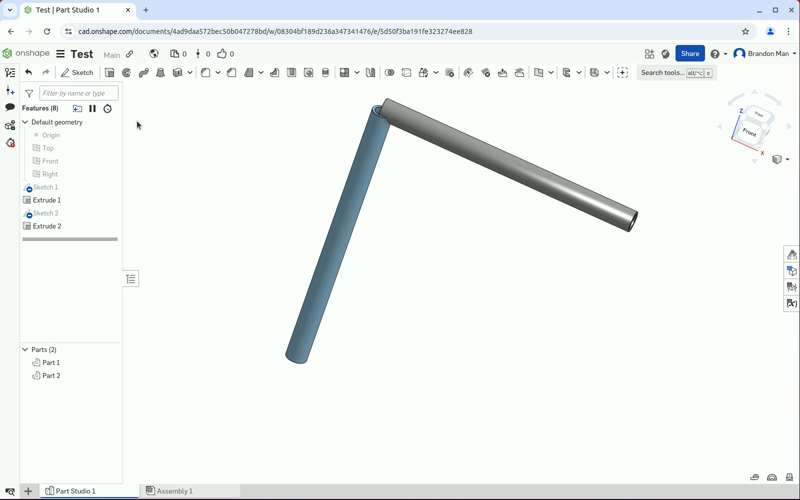
key(left, 2)
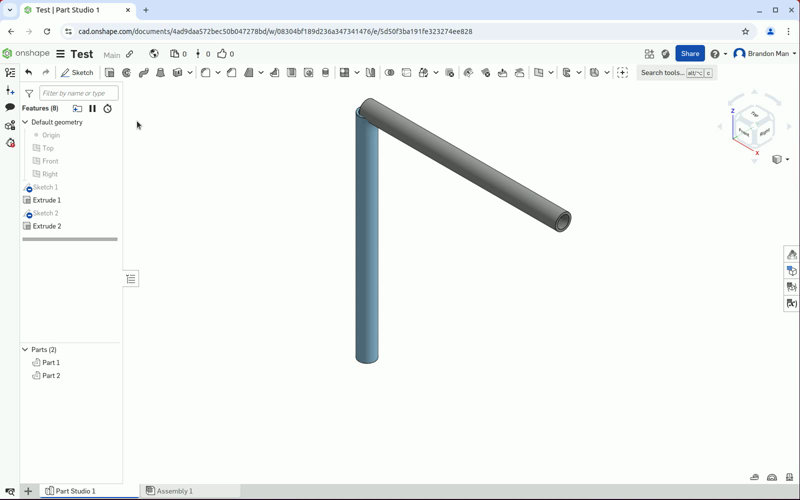
mouse_move(73, 189)
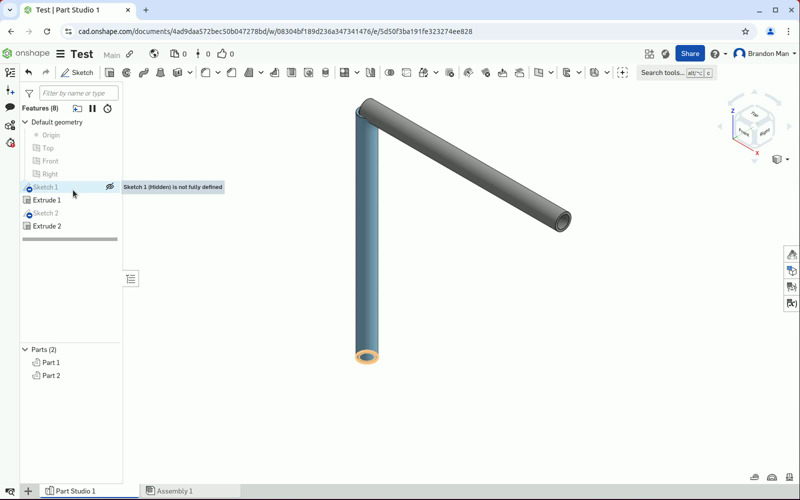
click(73, 189)